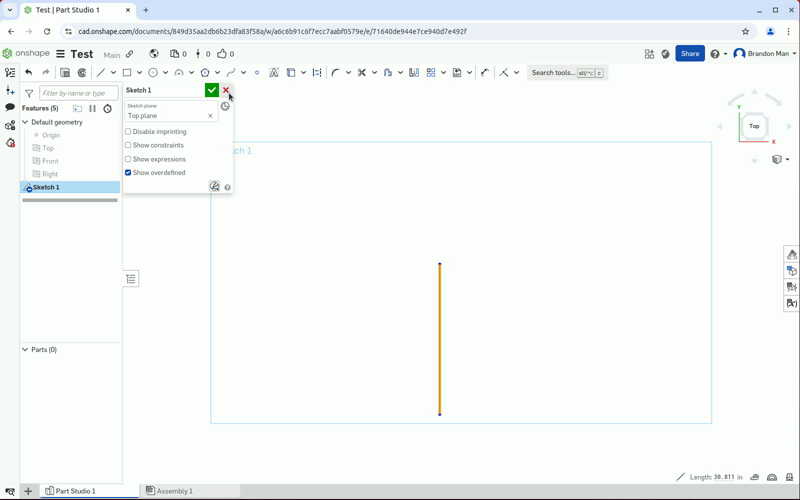
key(shift+h)
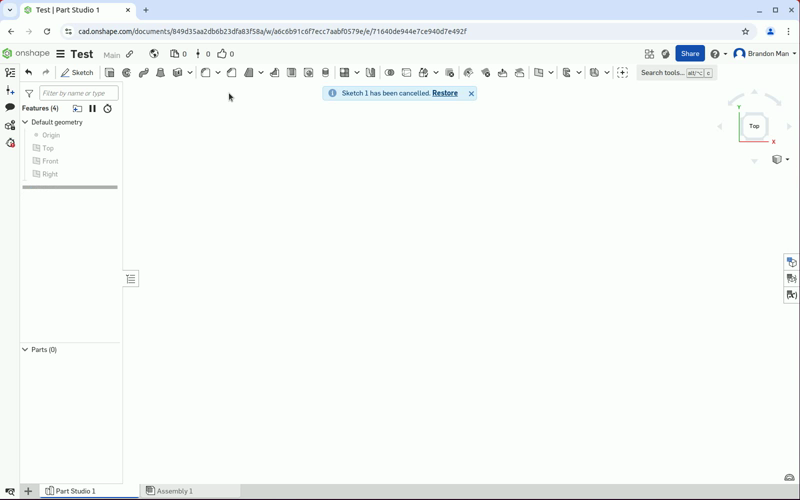
mouse_move(73, 352)
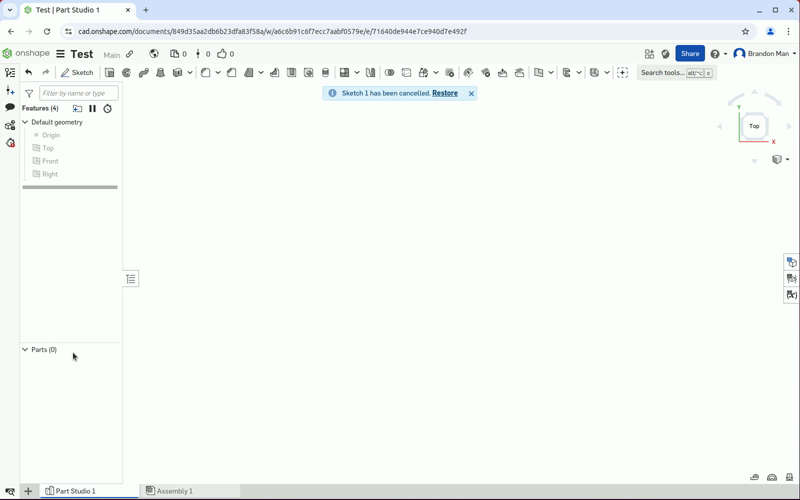
key(y)
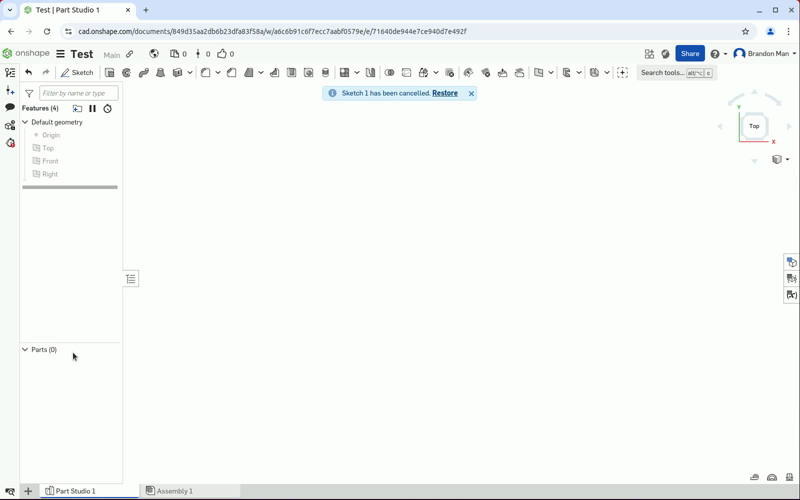
key(shift+p)
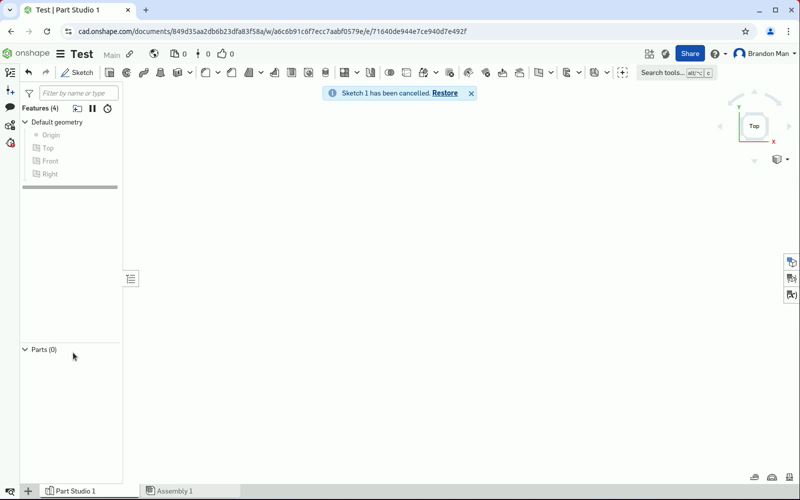
key(space)
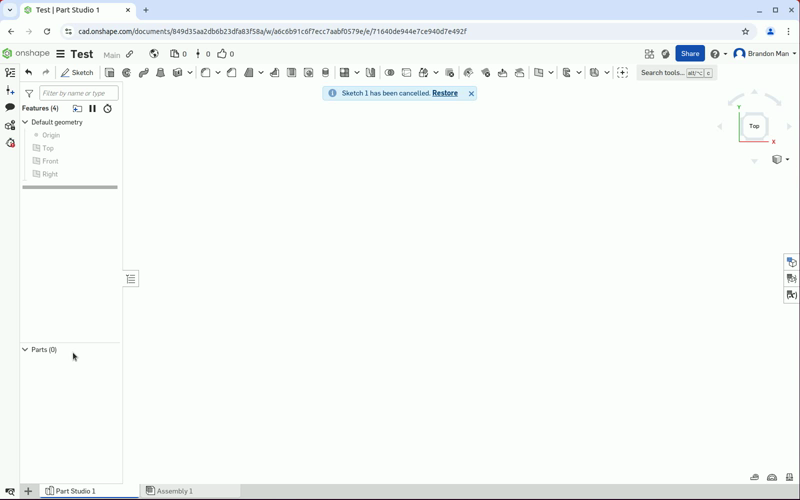
key_down(shift)
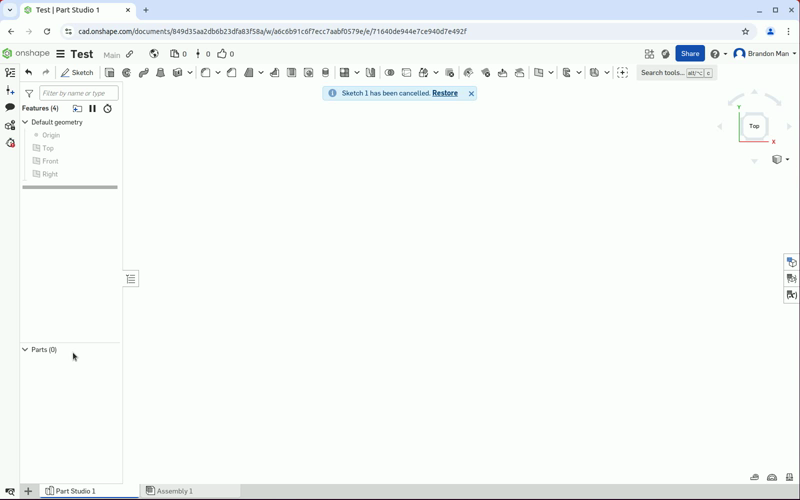
key(up)
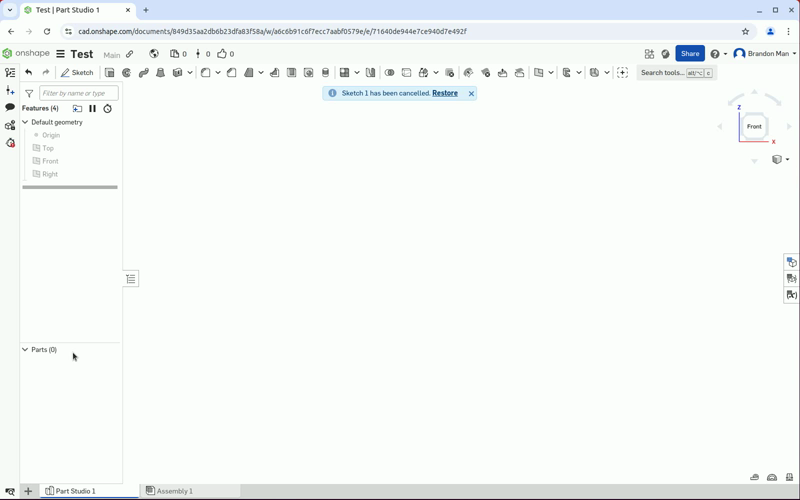
key_up(shift)
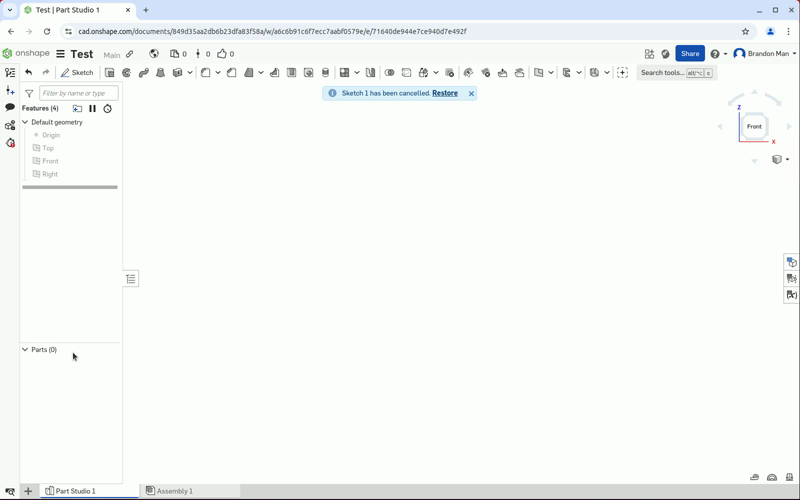
mouse_move(73, 352)
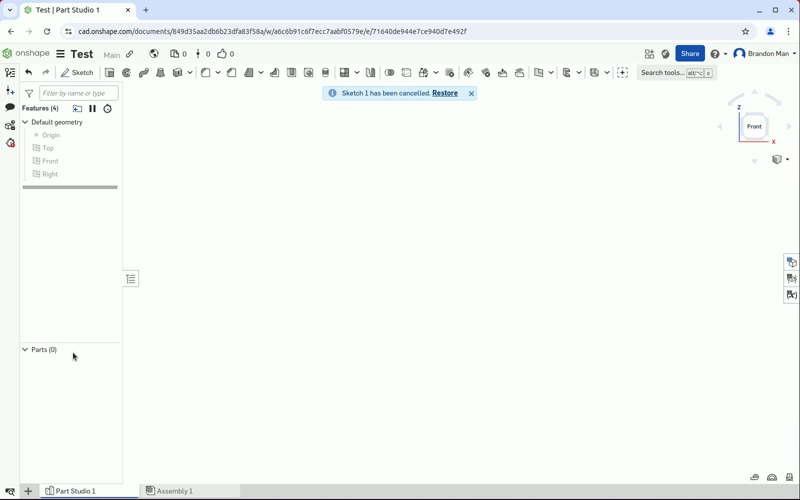
key(shift+y)
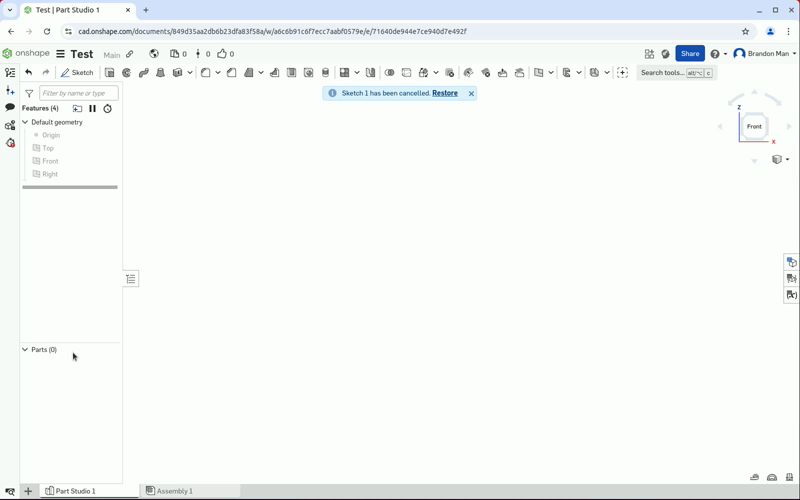
key(shift+s)
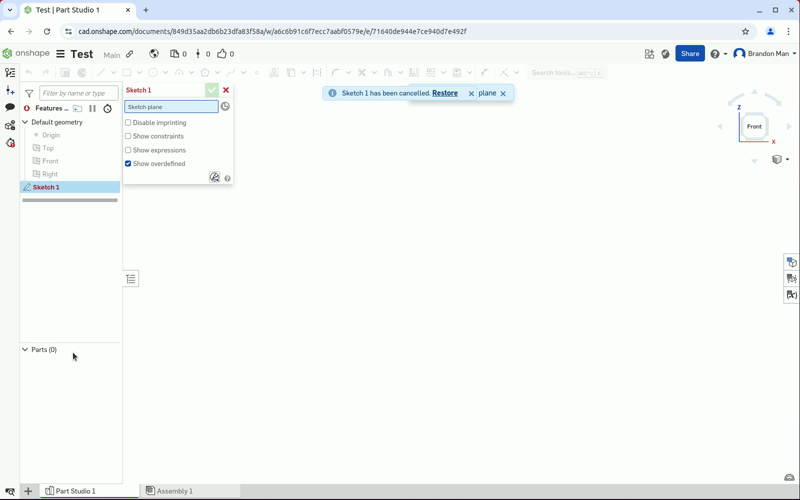
mouse_move(73, 163)
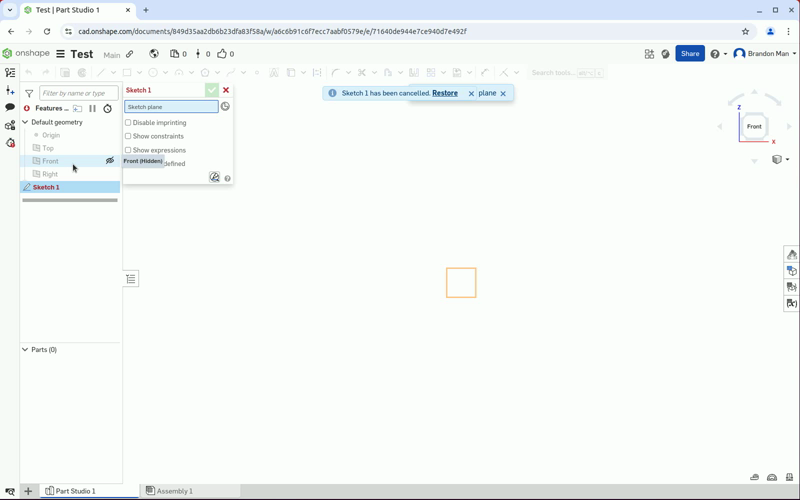
click(73, 163)
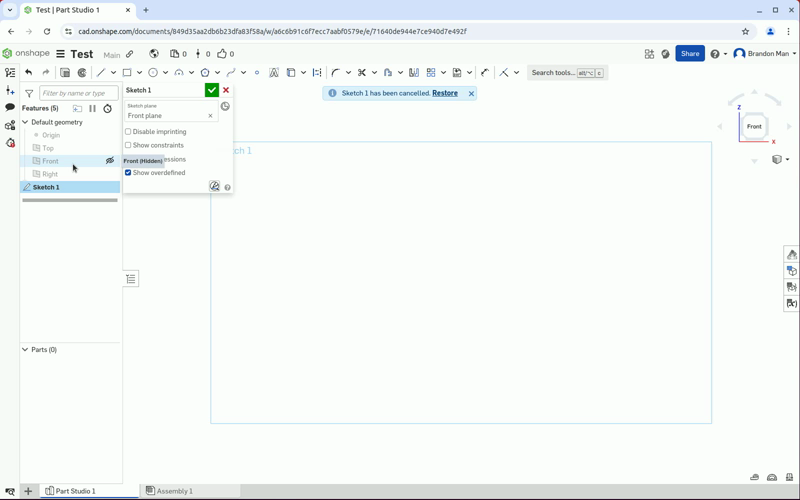
mouse_move(73, 352)
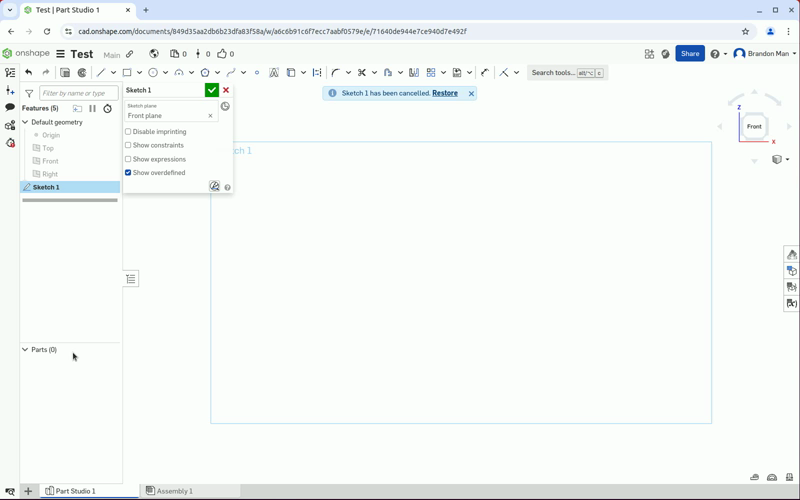
key(y)
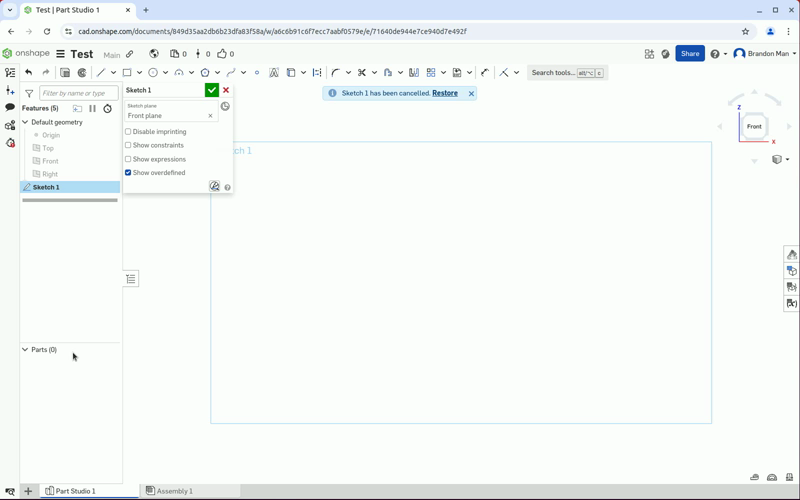
key(c)
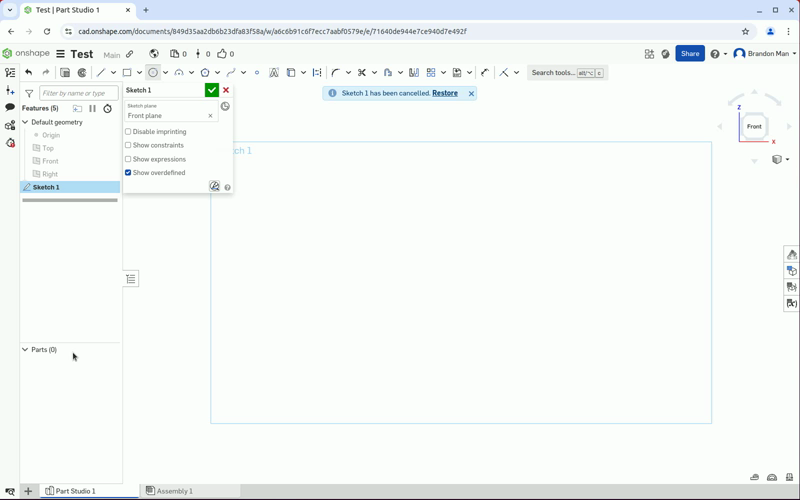
key_down(shift)
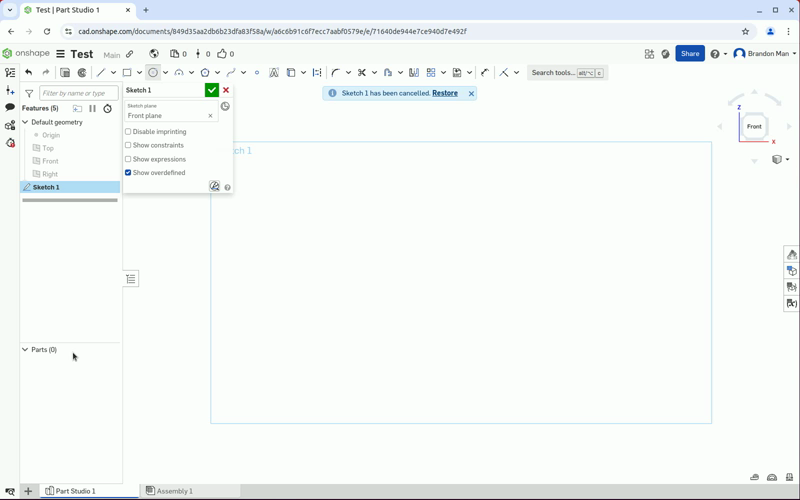
mouse_move(375, 282)
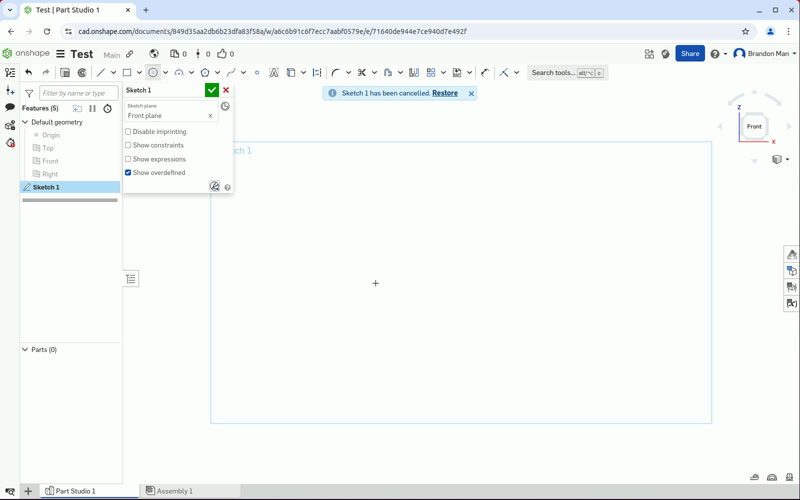
click(375, 282)
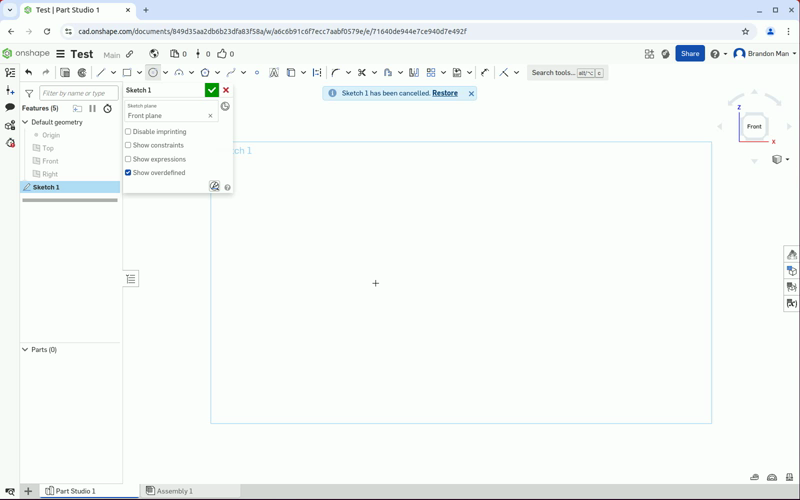
key_up(shift)
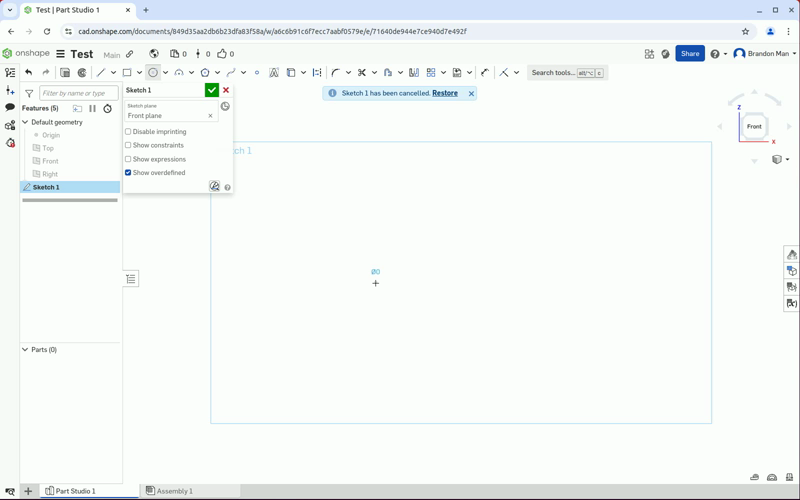
mouse_move(396, 282)
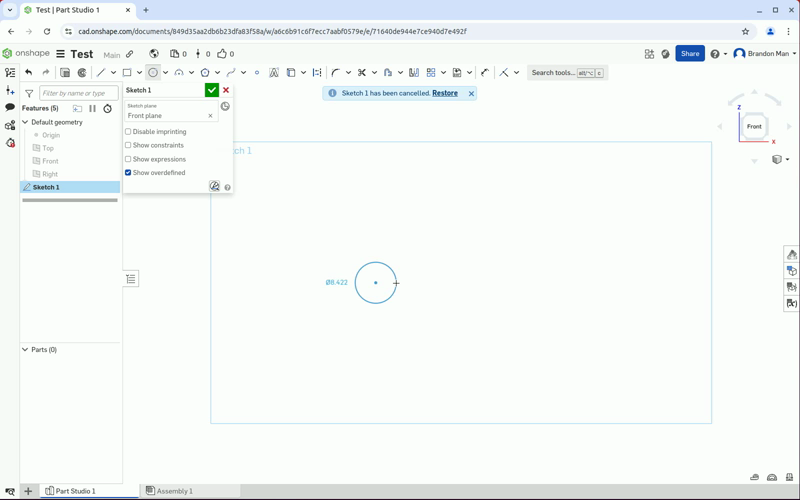
click(396, 282)
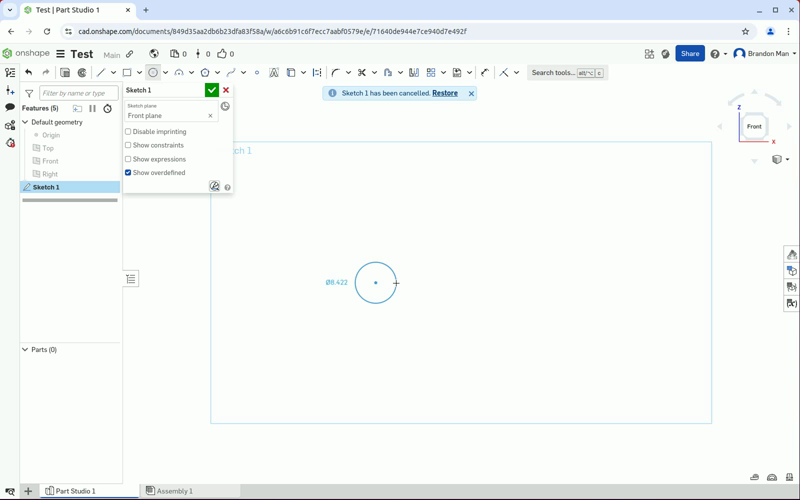
key(esc)
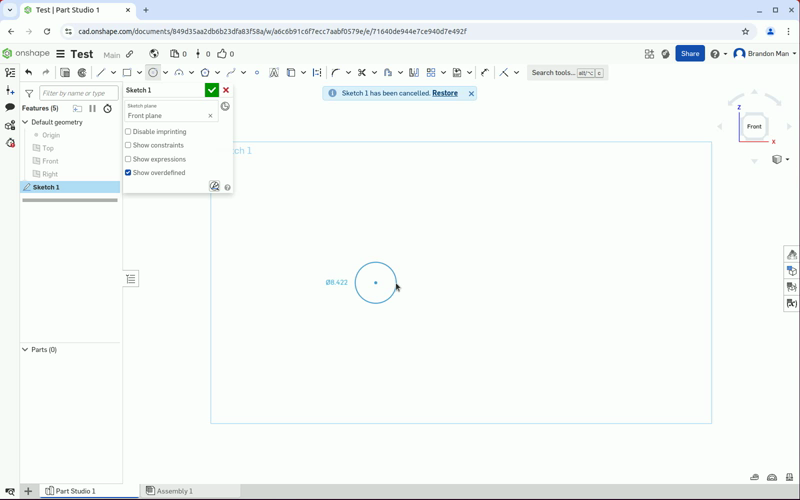
mouse_move(389, 277)
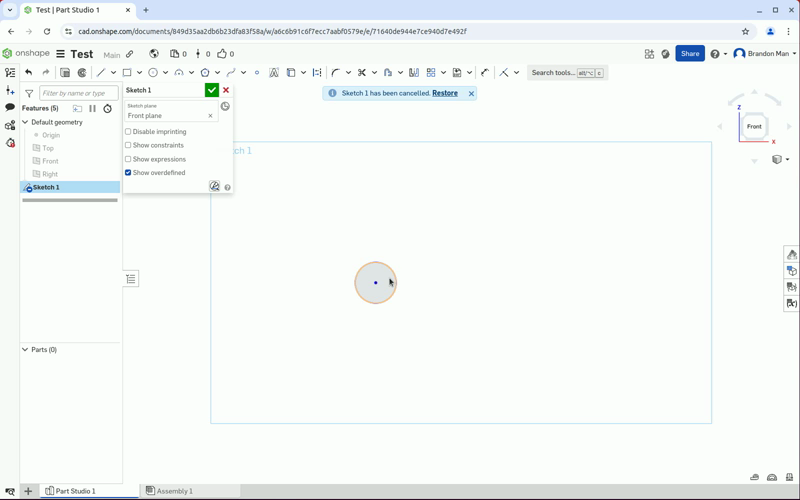
scroll(6)
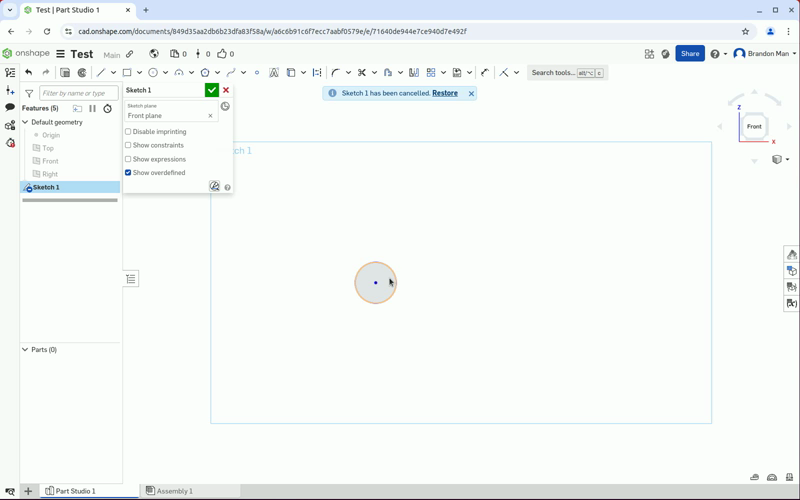
scroll(6)
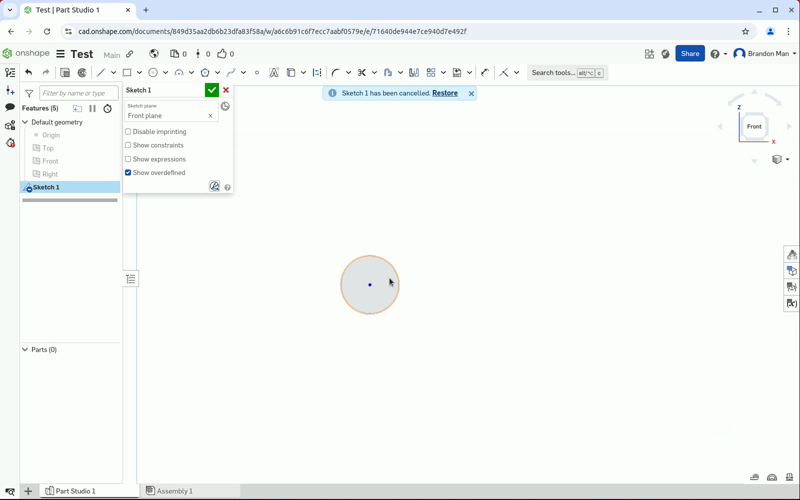
scroll(6)
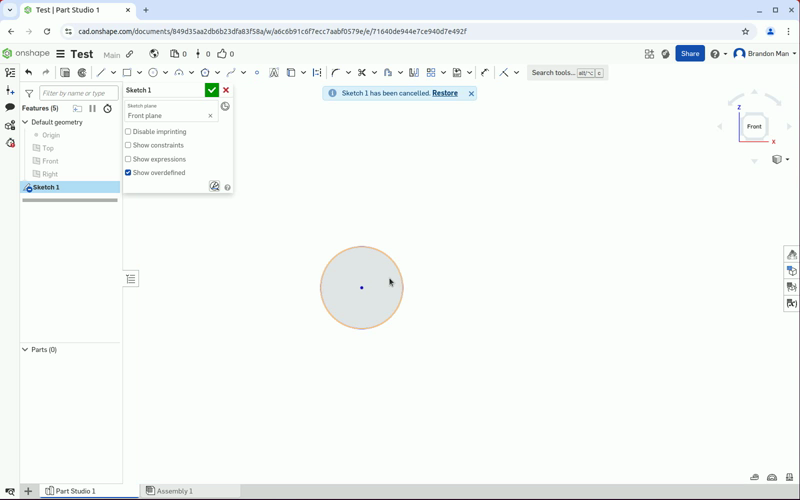
scroll(6)
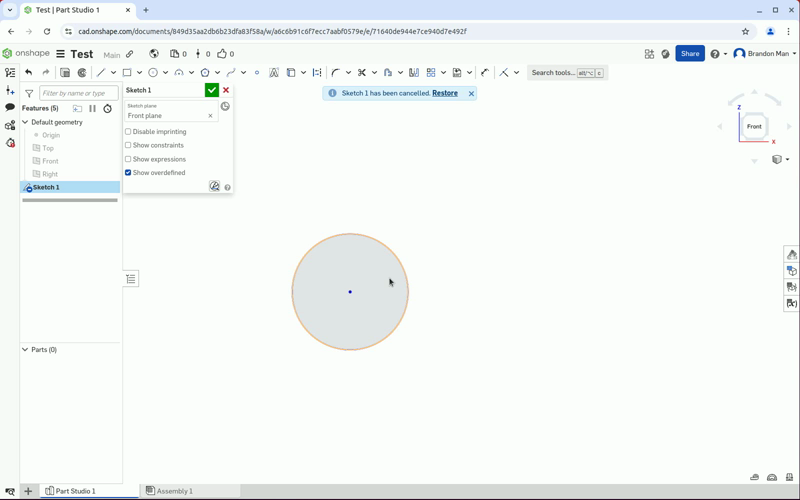
scroll(6)
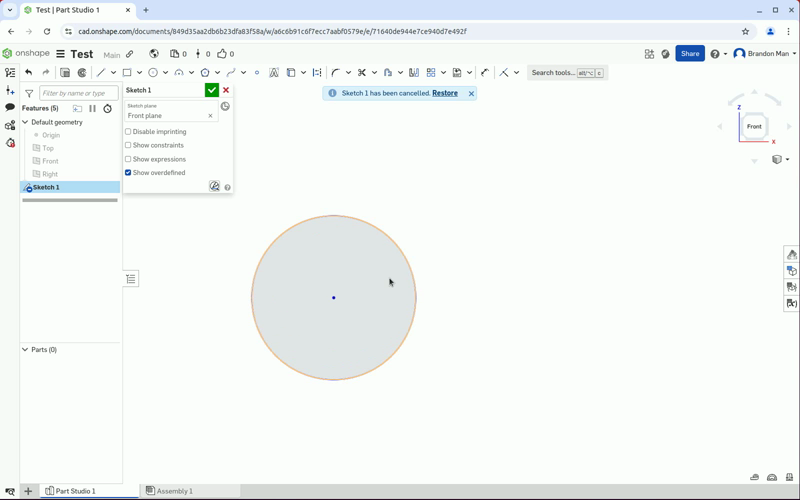
scroll(6)
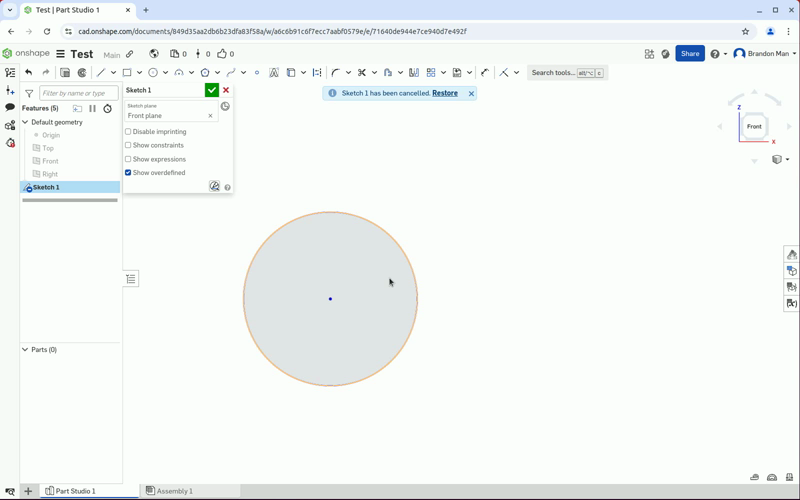
scroll(6)
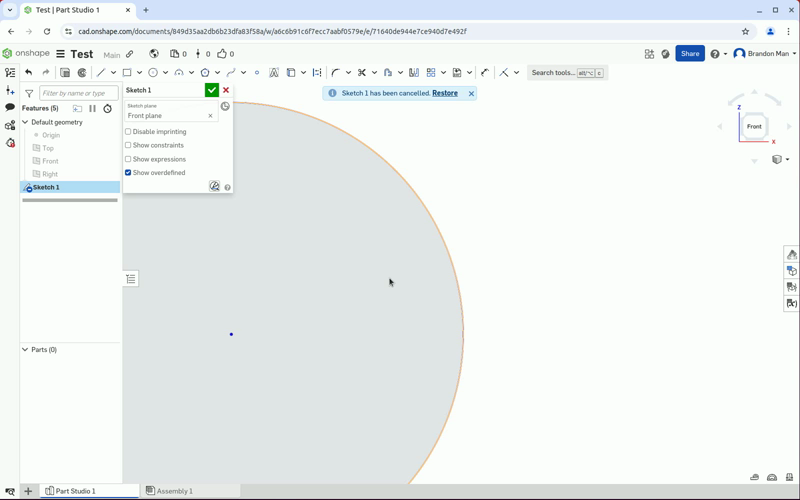
click(389, 277)
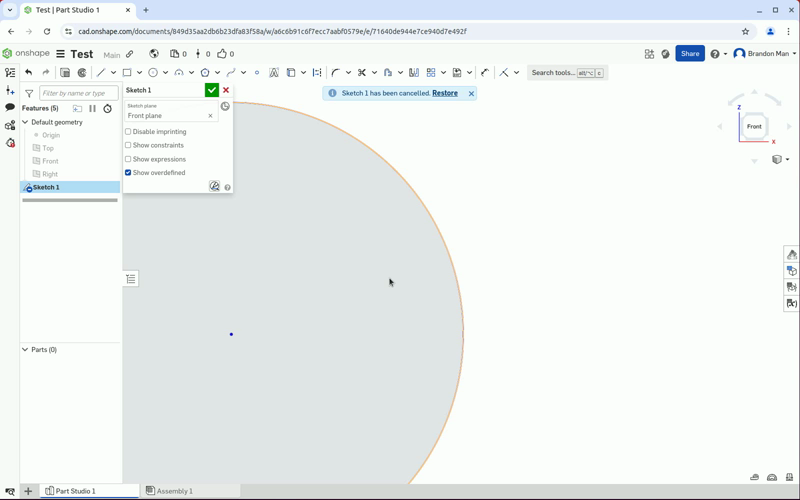
scroll(-6)
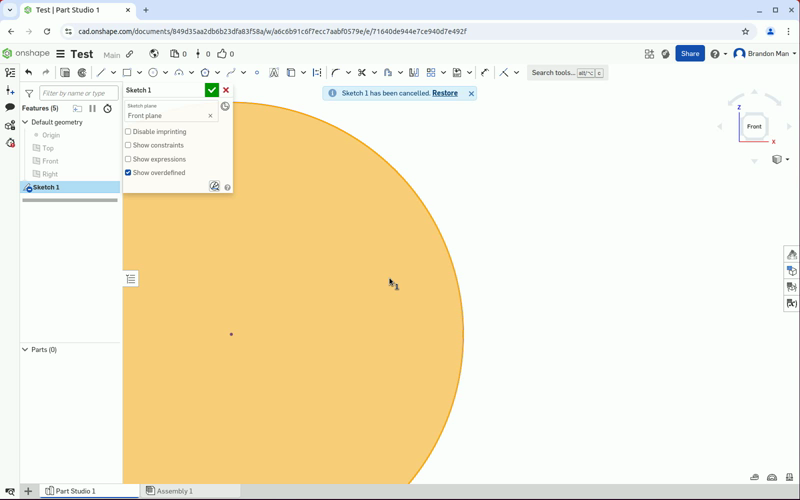
scroll(-6)
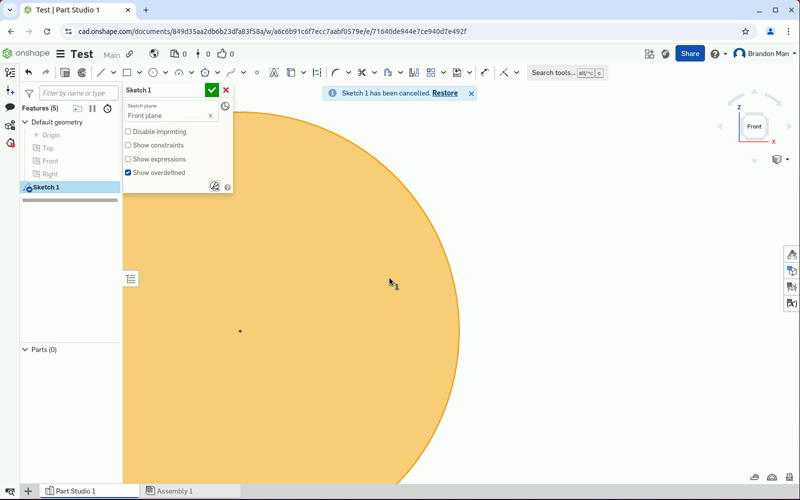
scroll(-6)
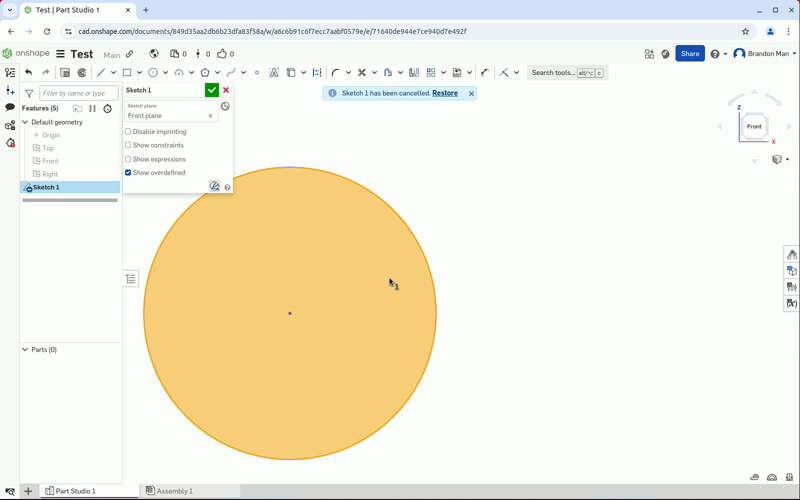
scroll(-6)
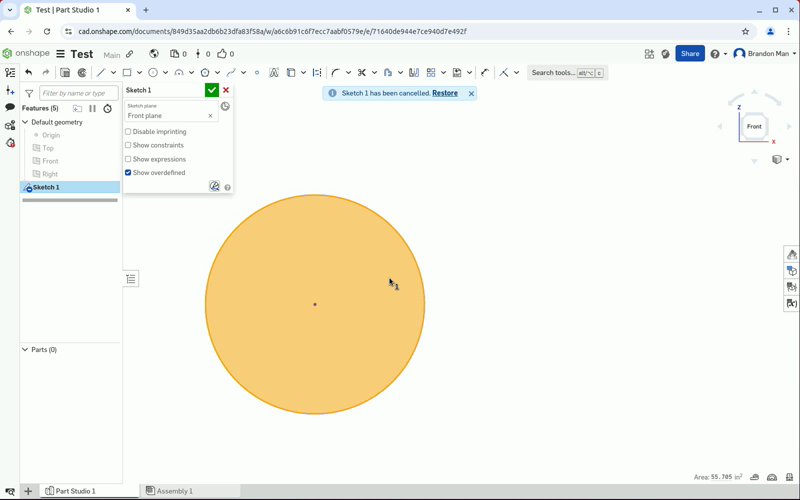
scroll(-6)
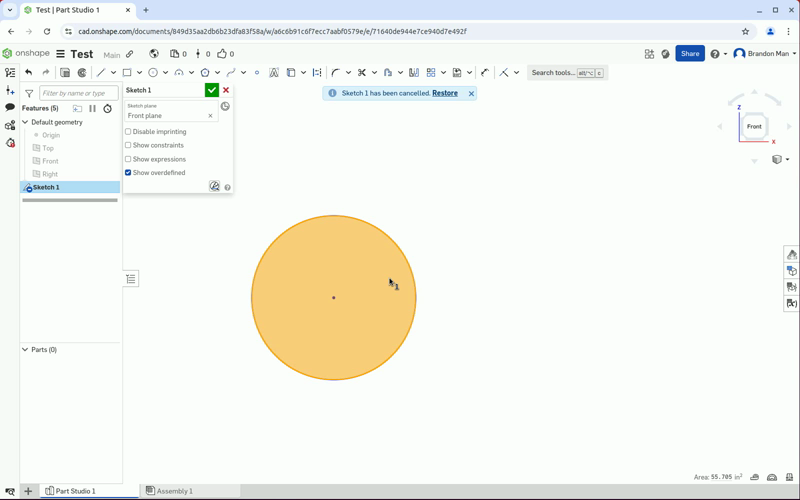
scroll(-6)
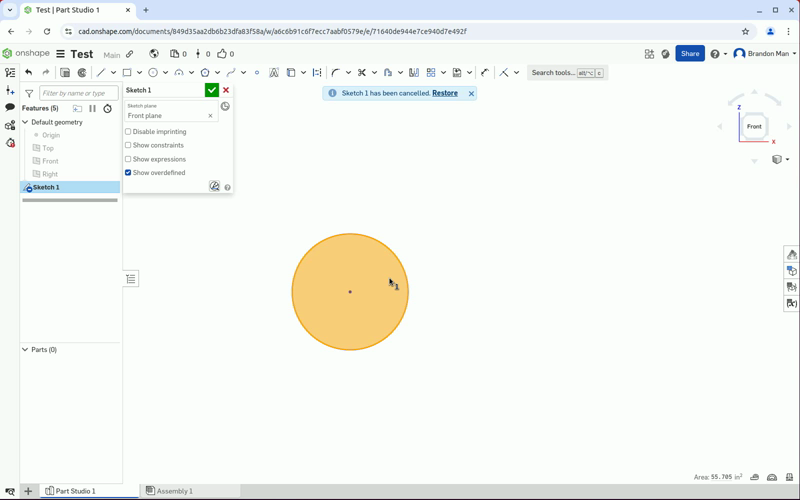
scroll(-6)
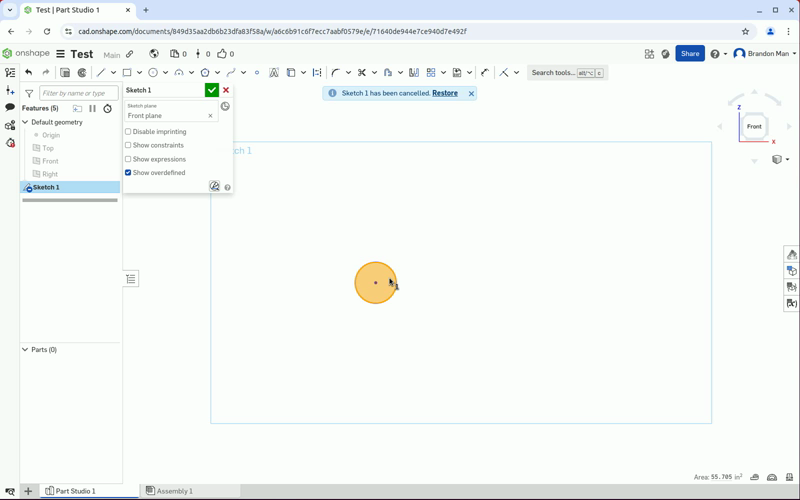
mouse_move(73, 352)
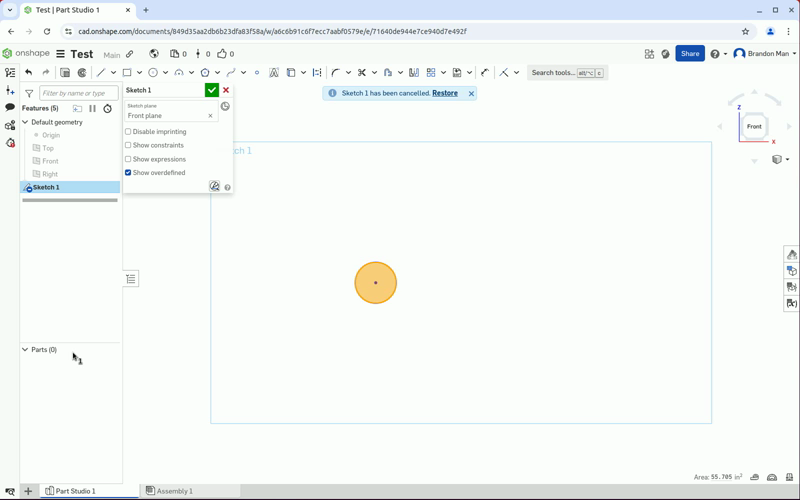
key(shift+y)
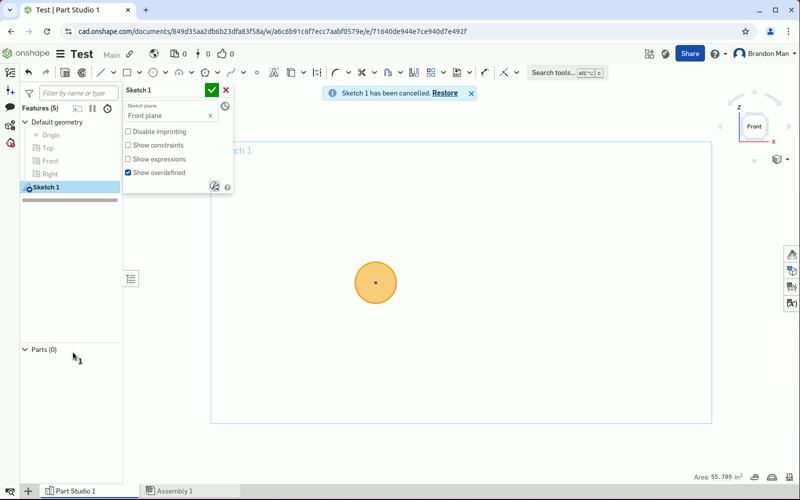
key(shift+e)
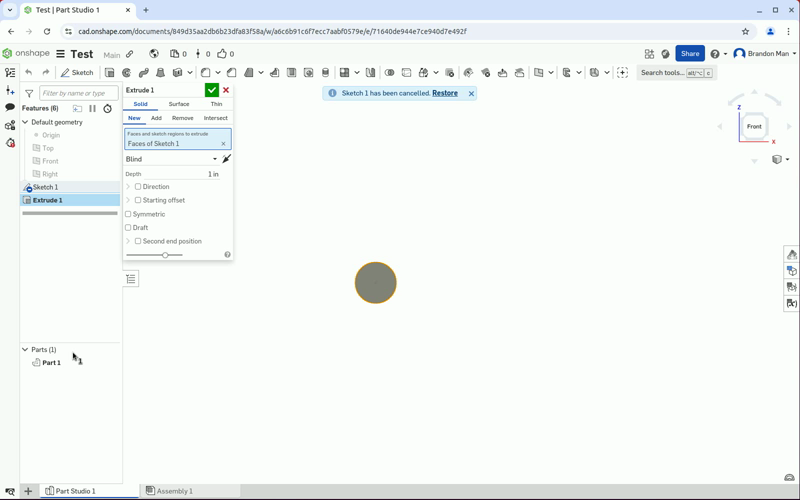
mouse_move(143, 106)
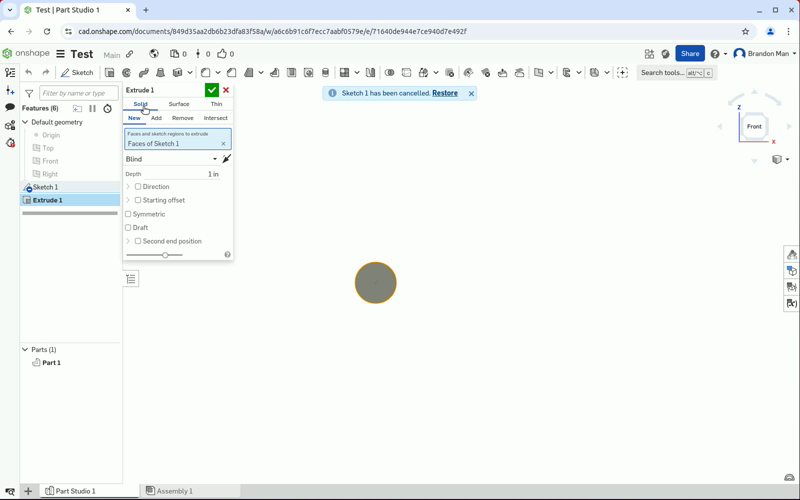
click(143, 106)
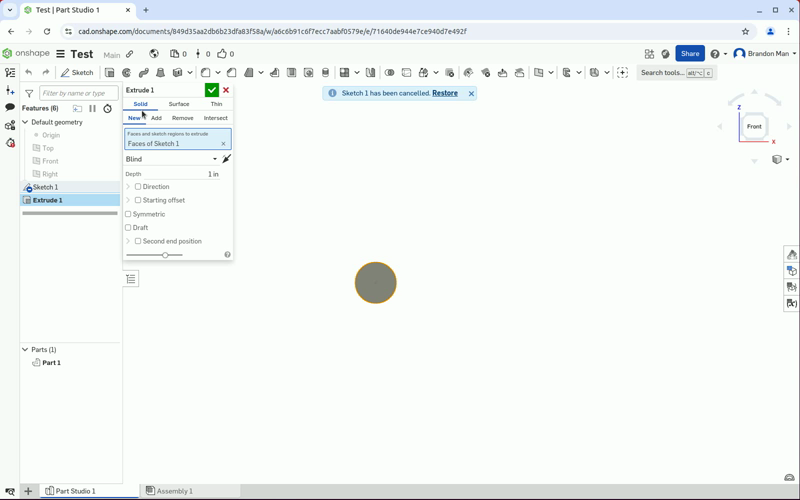
mouse_move(137, 120)
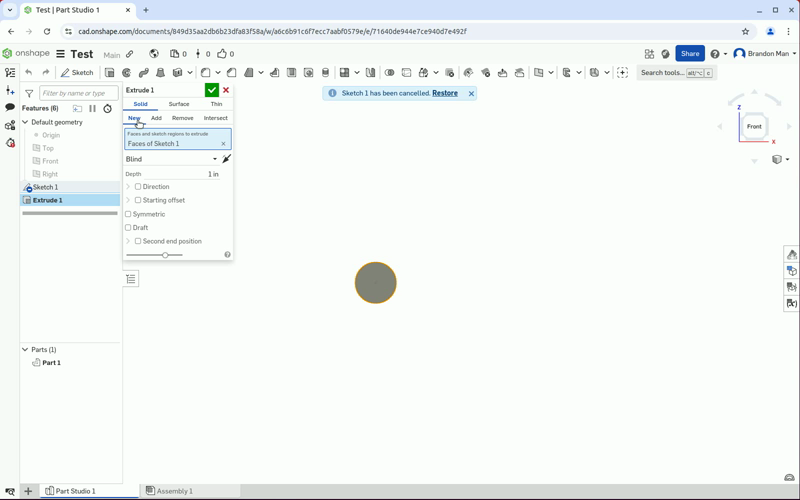
click(137, 120)
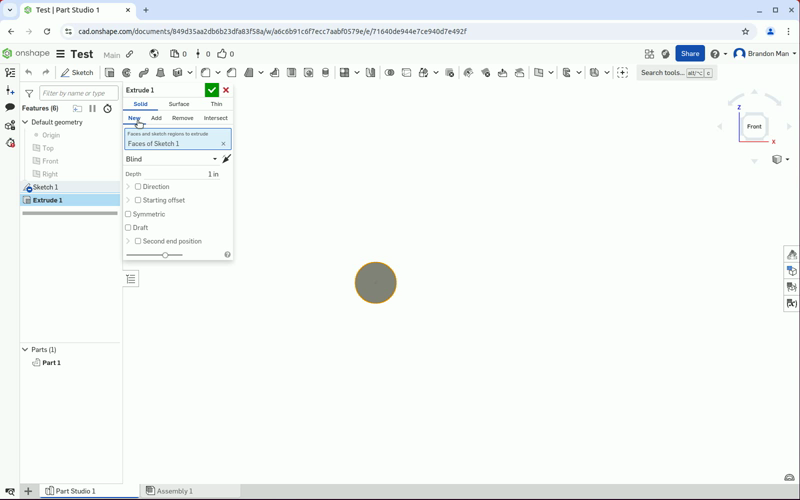
key(tab, 4)
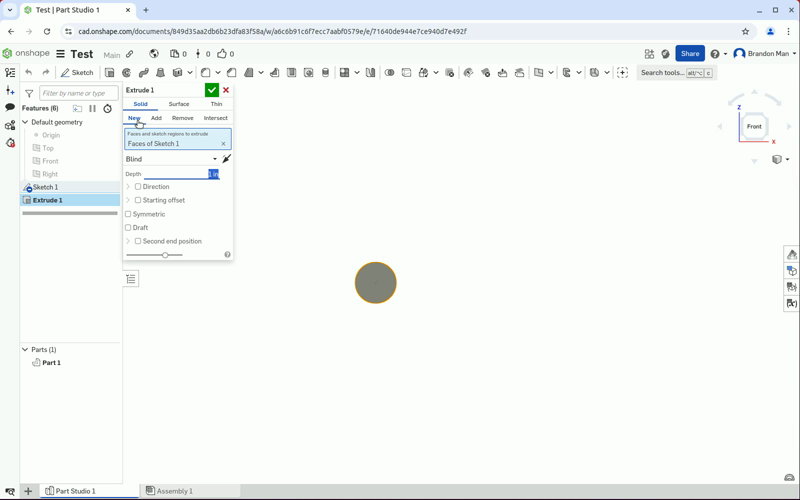
text(9.388)
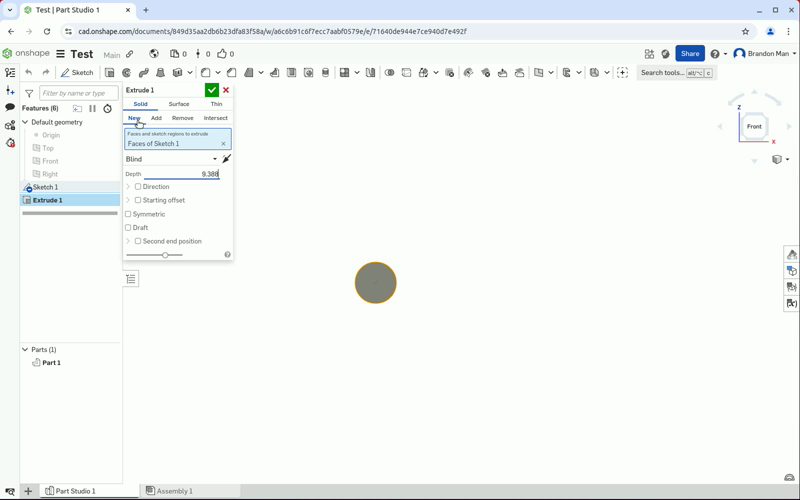
key(enter)
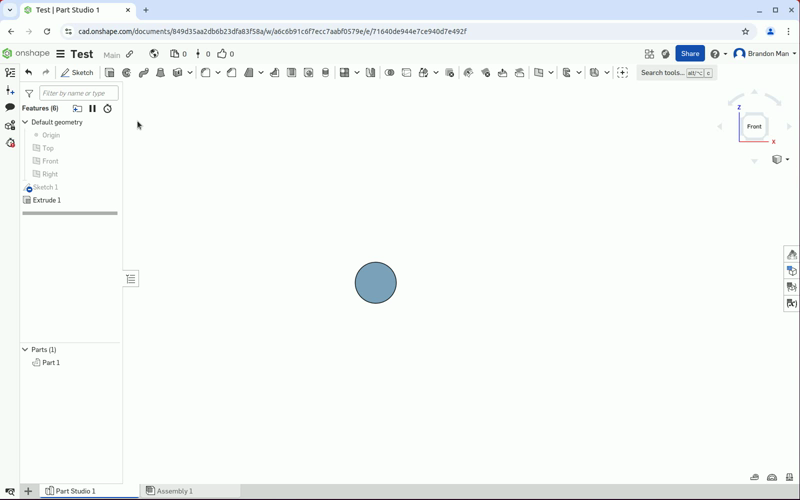
key(shift+h)
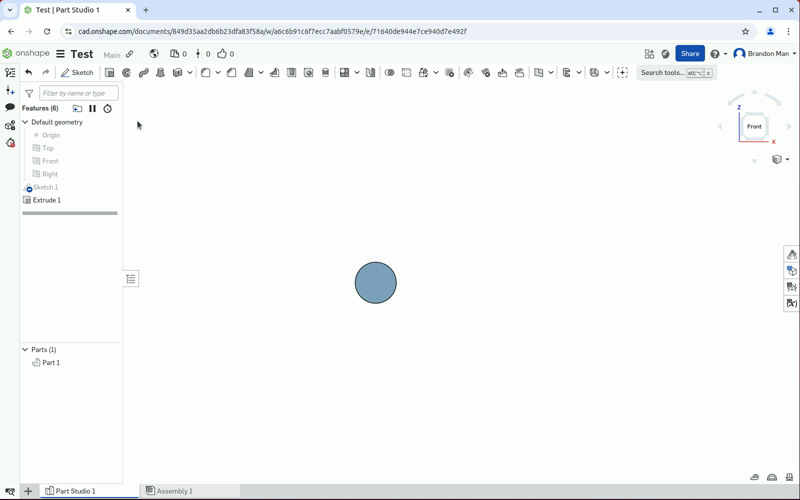
key(shift+h)
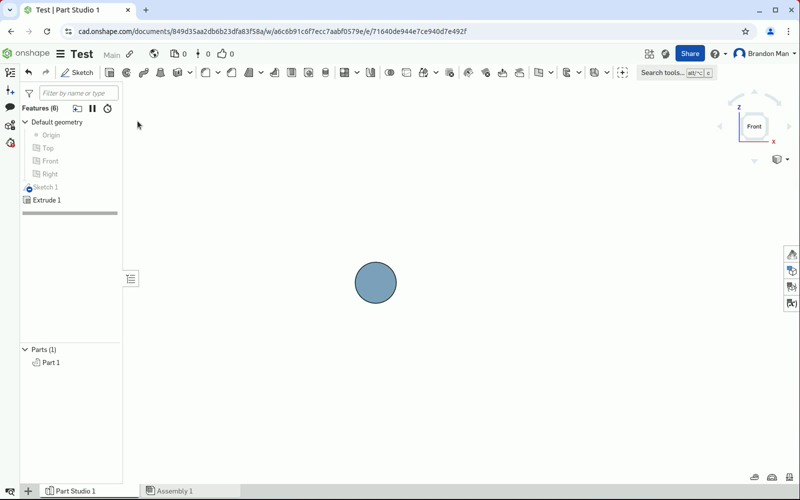
mouse_move(73, 189)
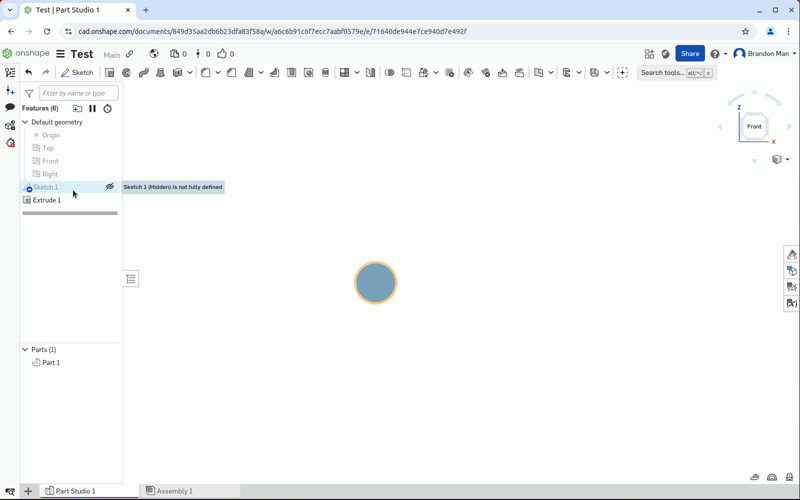
click(73, 189)
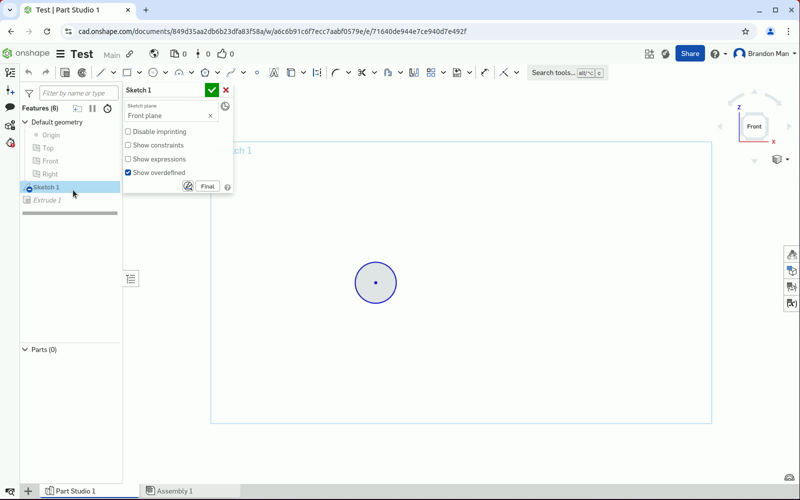
mouse_move(229, 92)
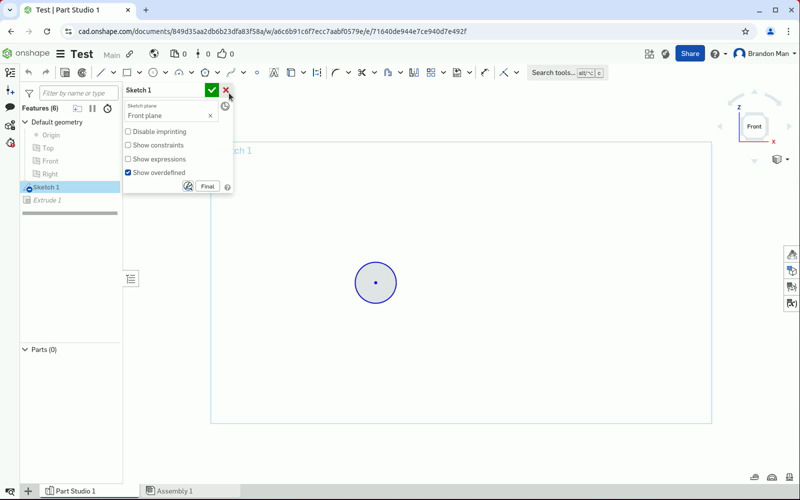
click(229, 92)
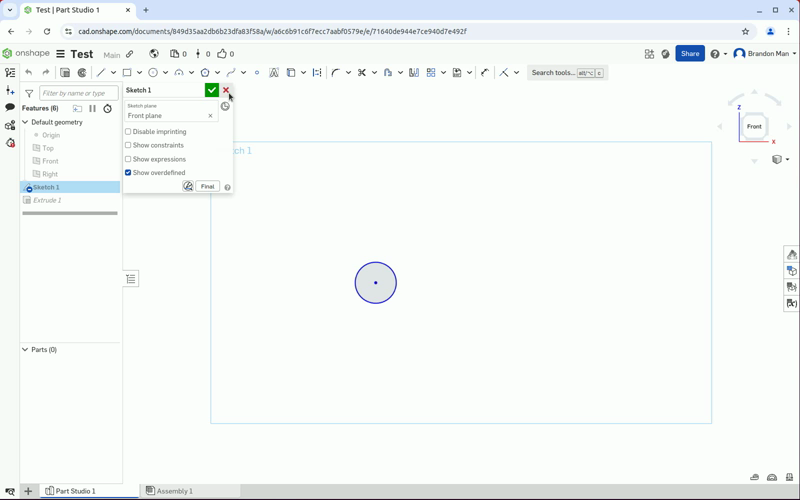
key(shift+s)
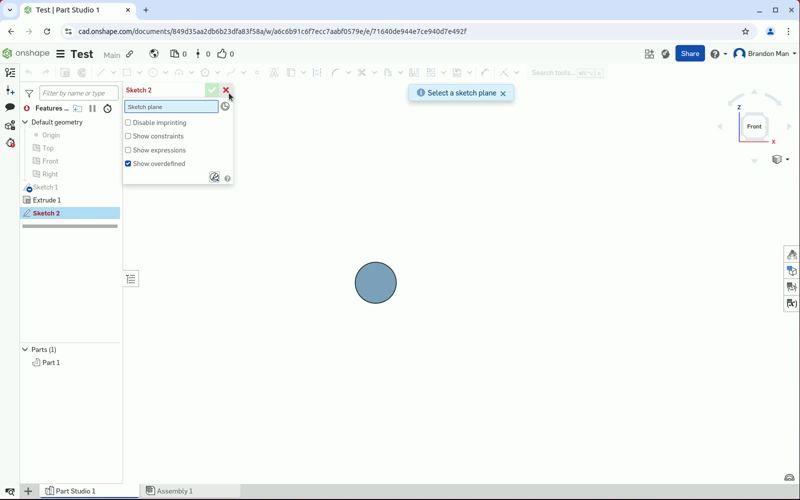
mouse_move(73, 163)
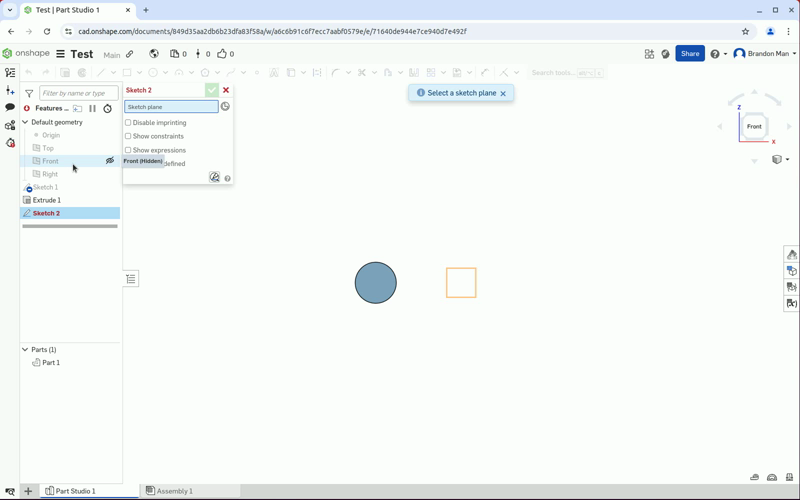
click(73, 163)
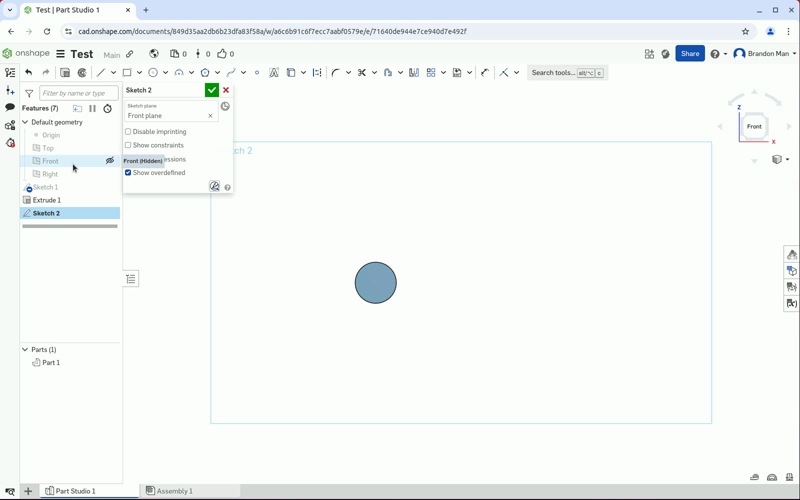
mouse_move(73, 352)
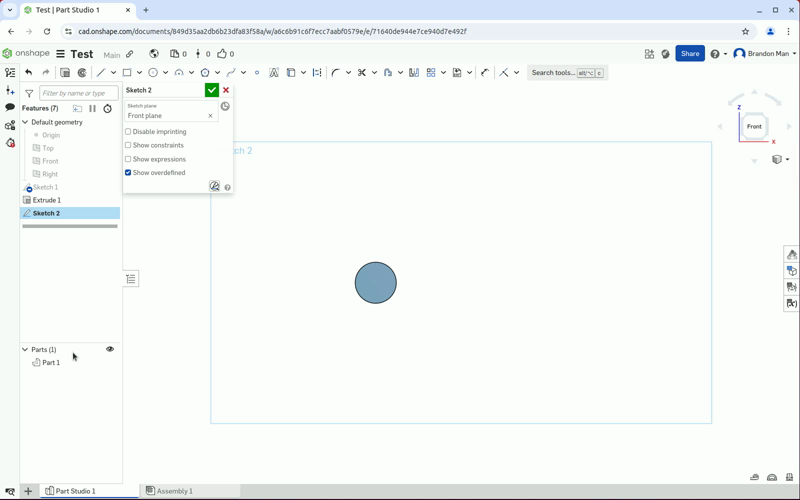
key(y)
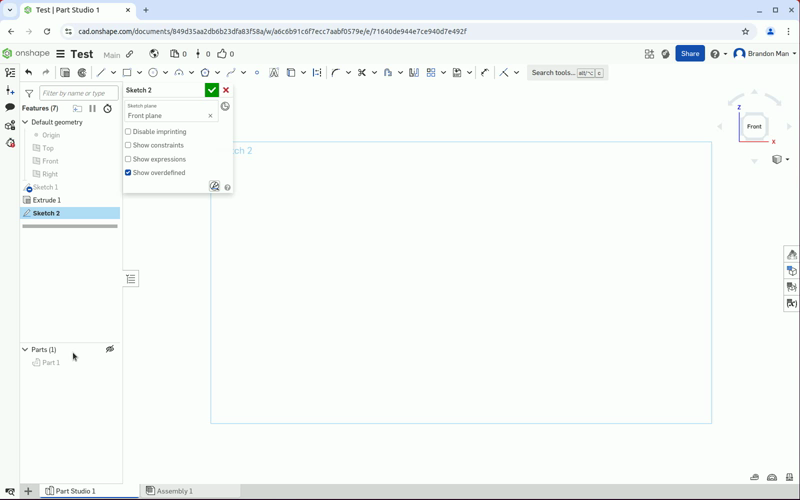
key(c)
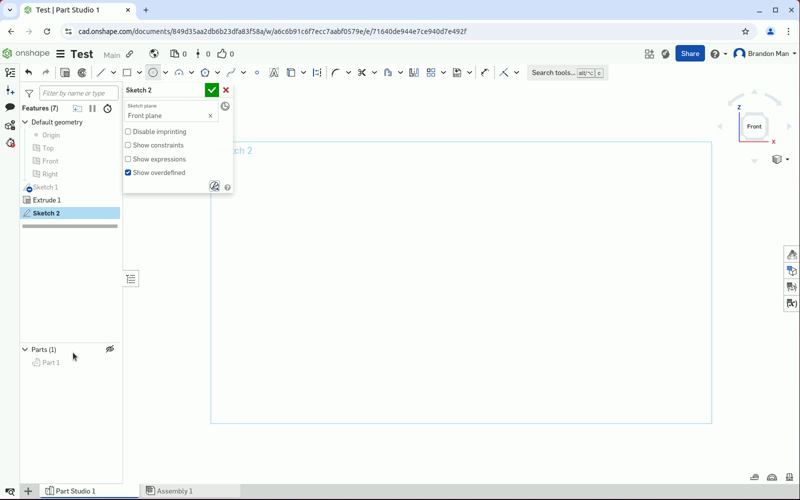
key_down(shift)
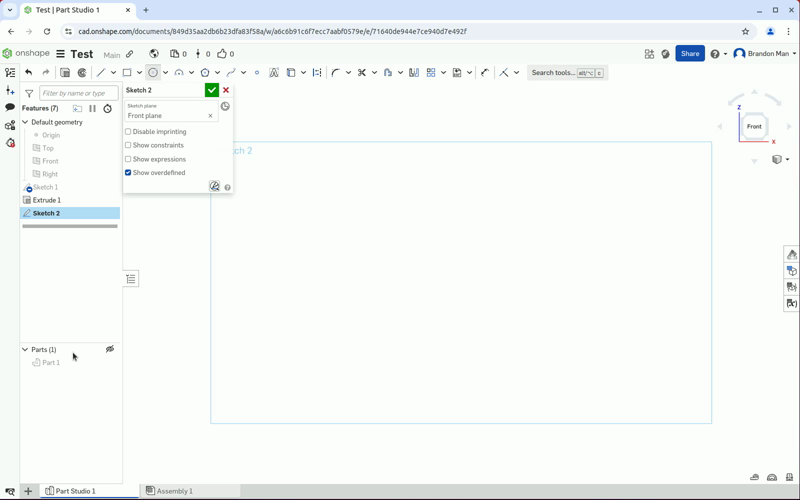
mouse_move(534, 282)
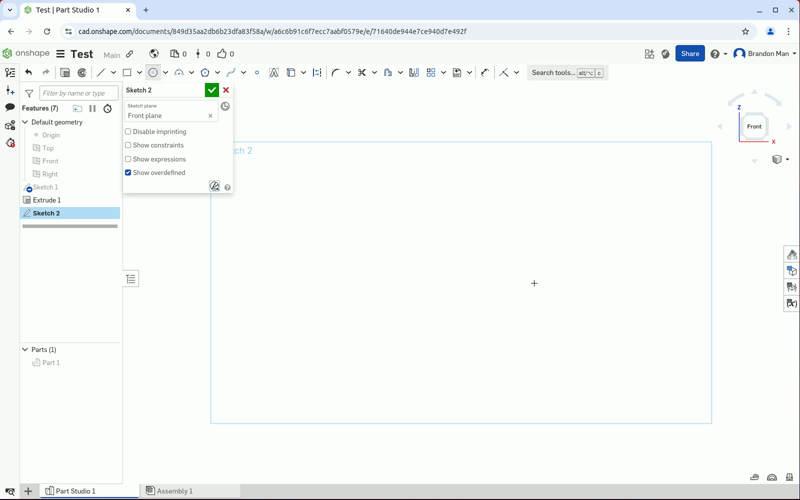
click(534, 282)
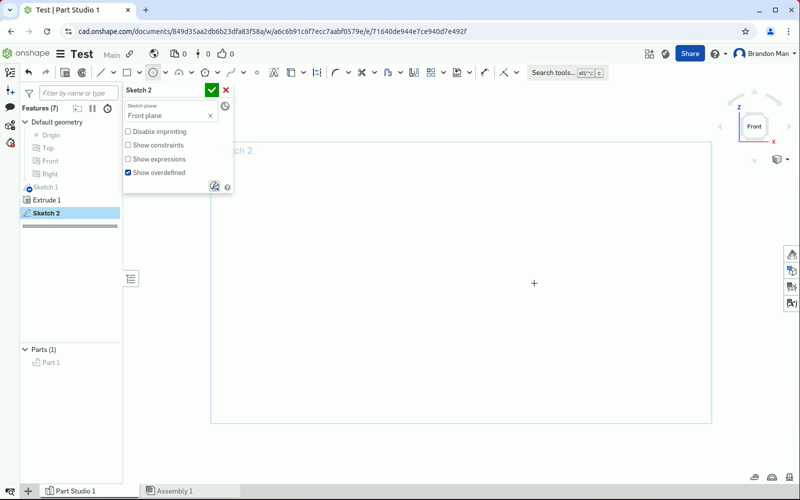
key_up(shift)
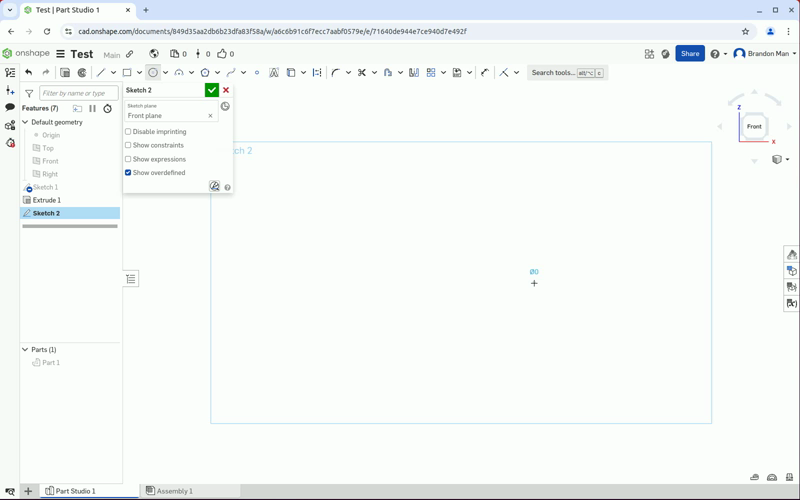
mouse_move(574, 282)
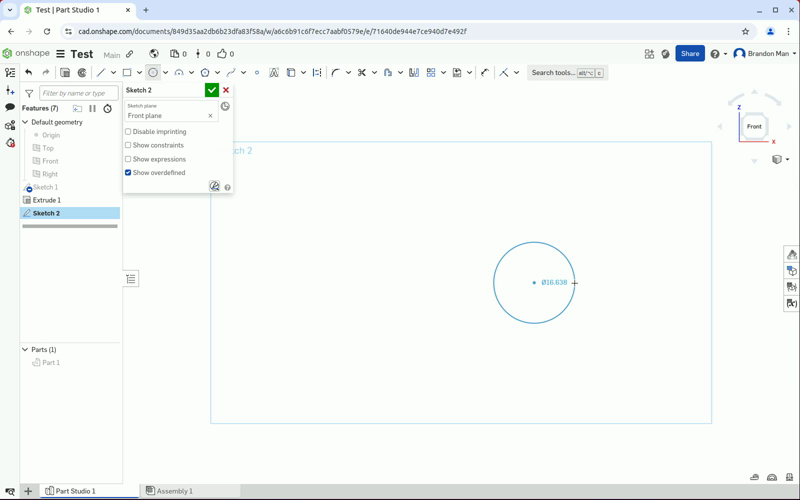
click(574, 282)
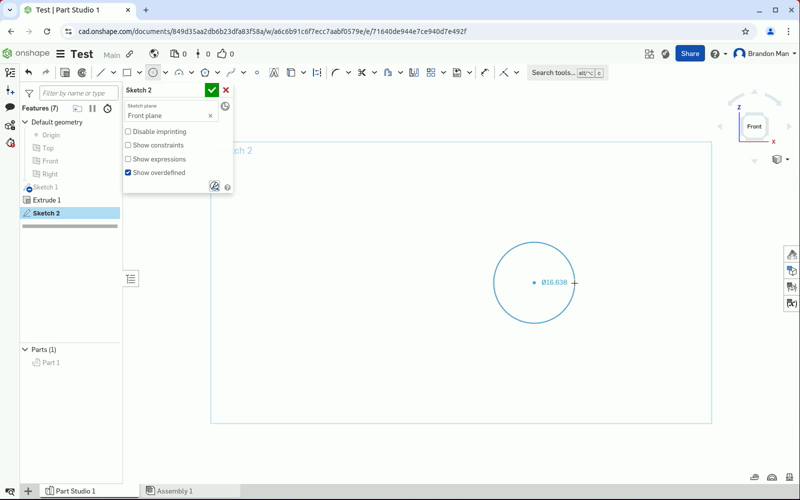
key(esc)
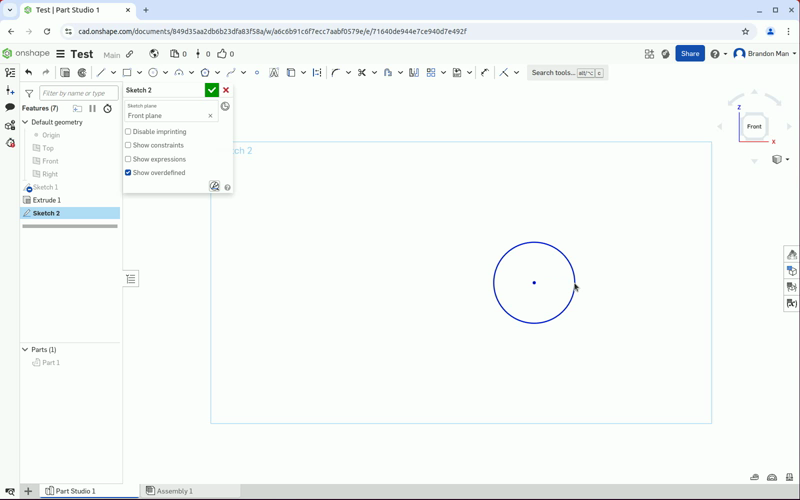
key(c)
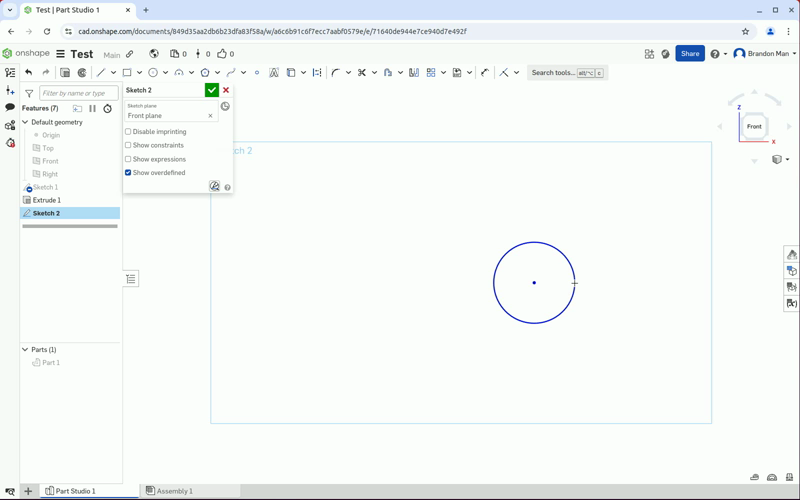
key_down(shift)
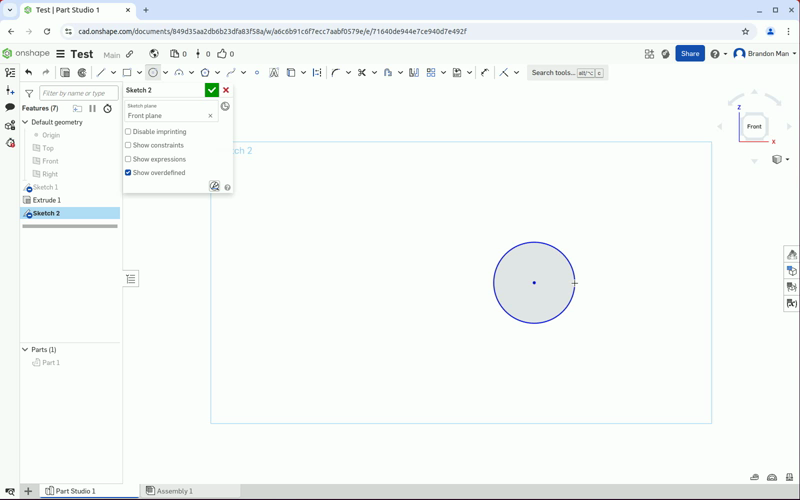
mouse_move(534, 282)
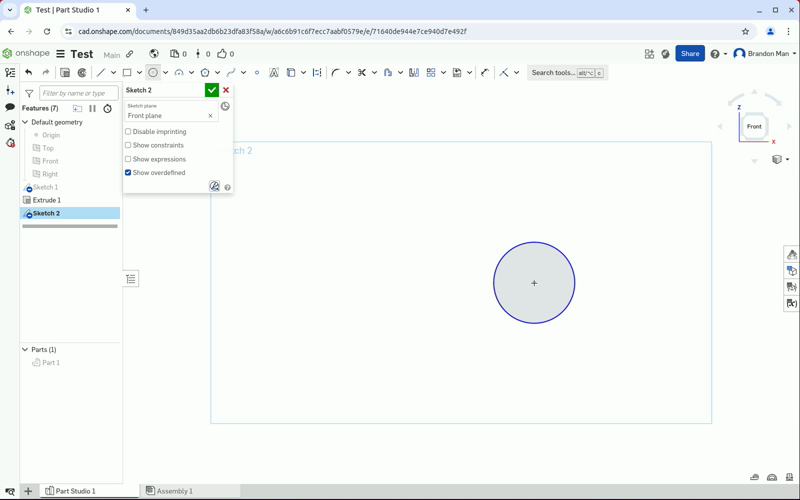
click(534, 282)
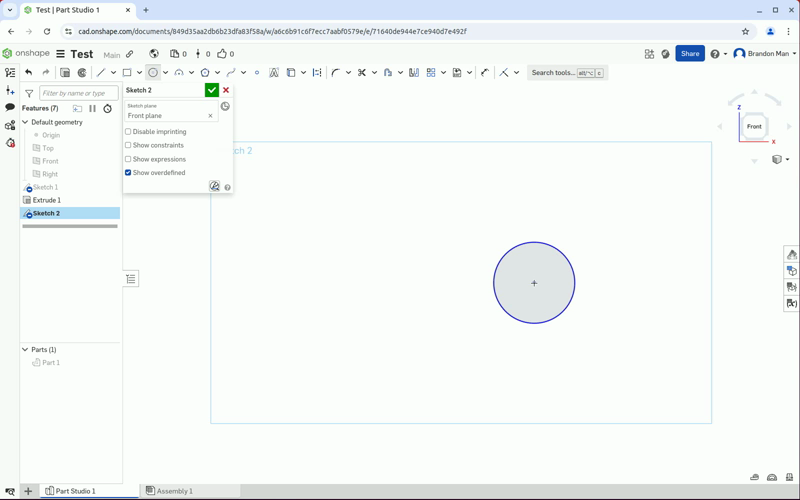
key_up(shift)
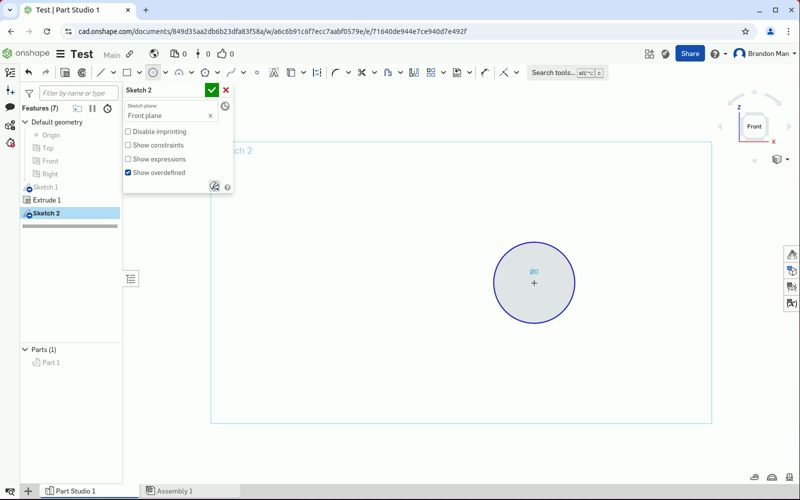
mouse_move(551, 282)
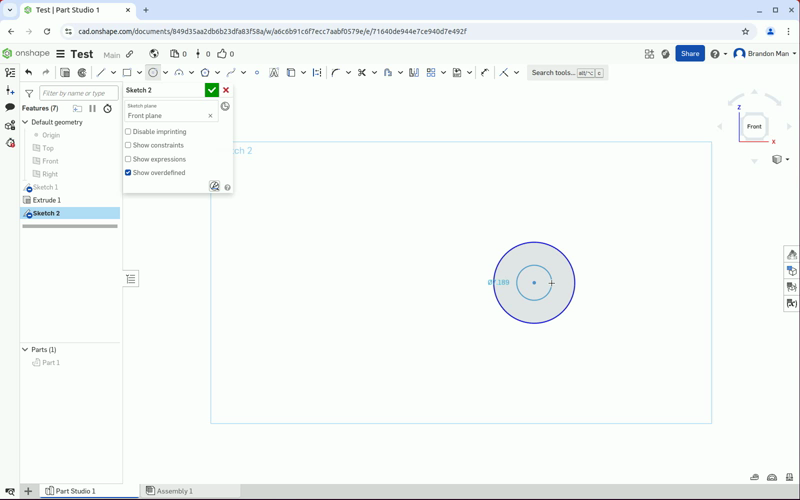
click(551, 282)
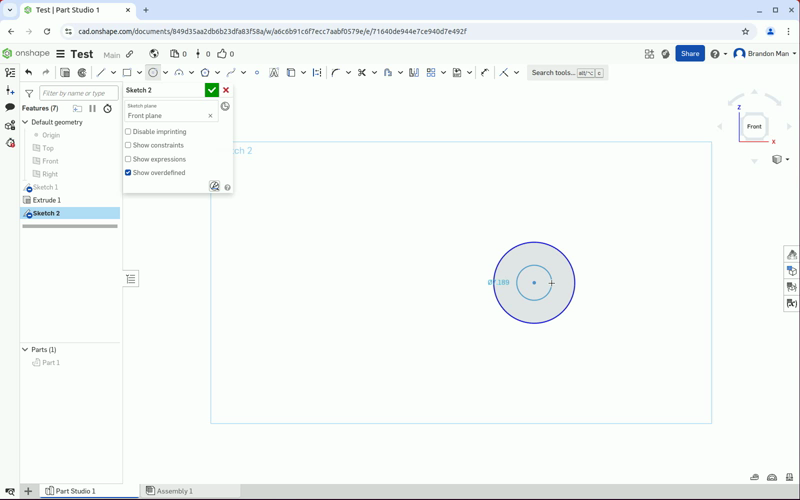
key(esc)
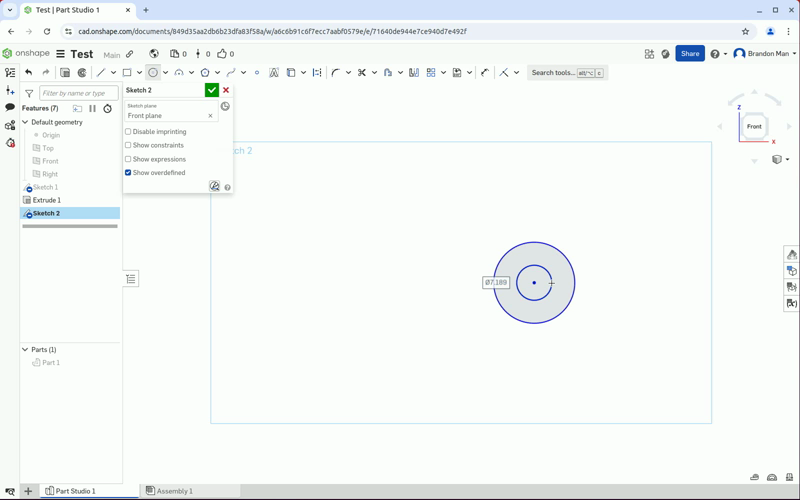
mouse_move(500, 272)
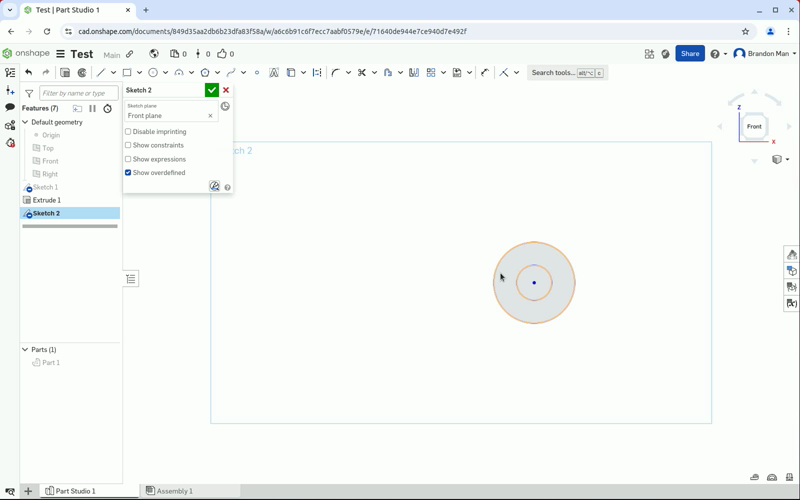
click(500, 272)
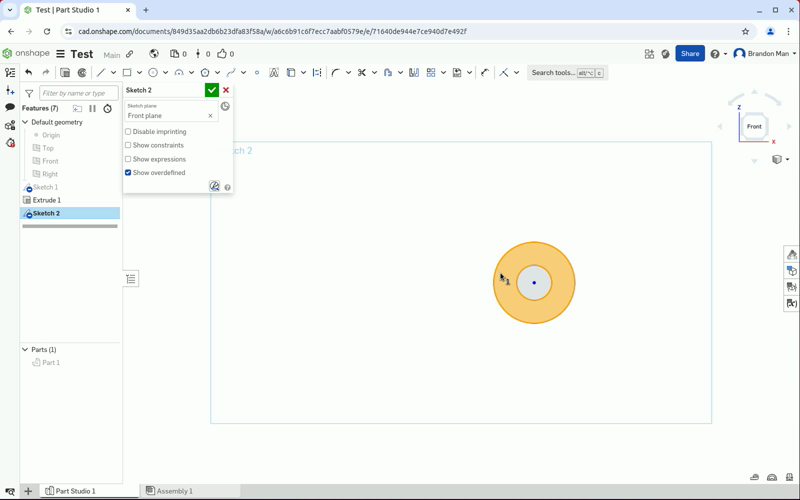
mouse_move(73, 352)
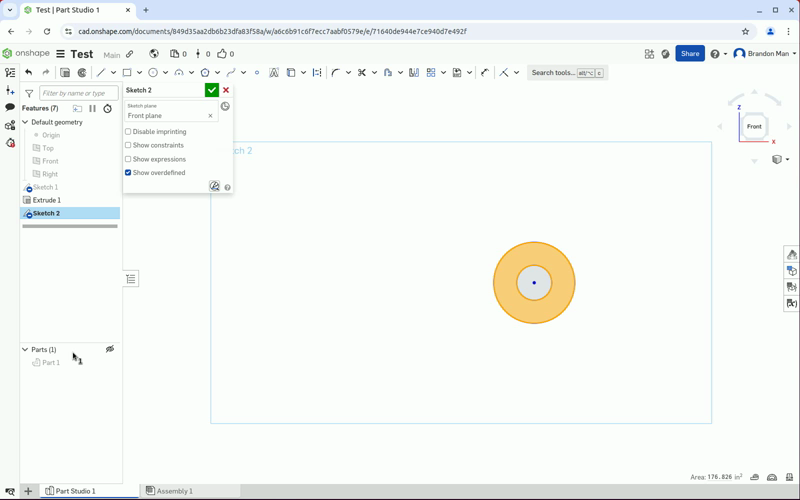
key(shift+y)
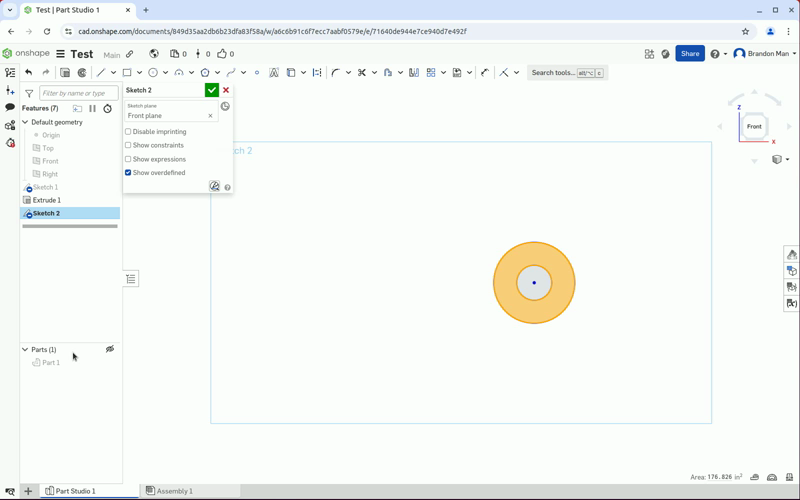
key(shift+e)
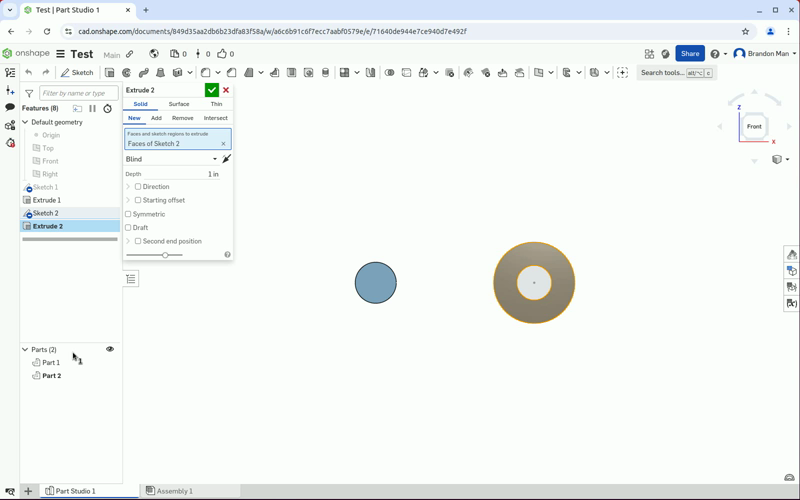
mouse_move(143, 106)
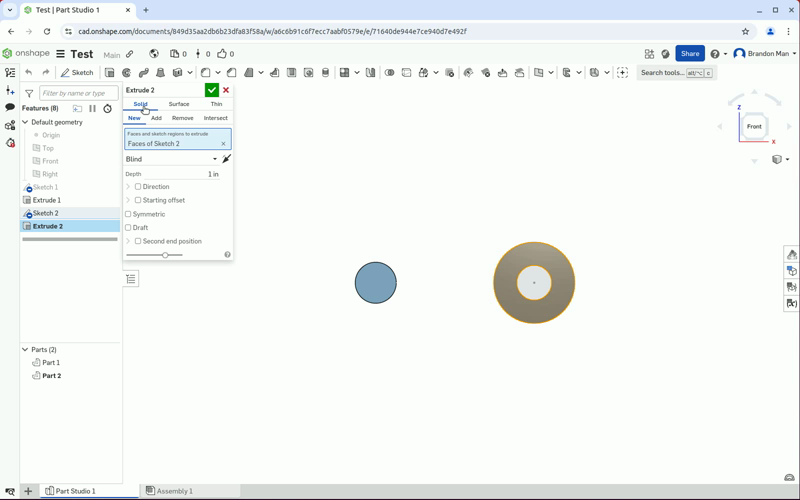
click(143, 106)
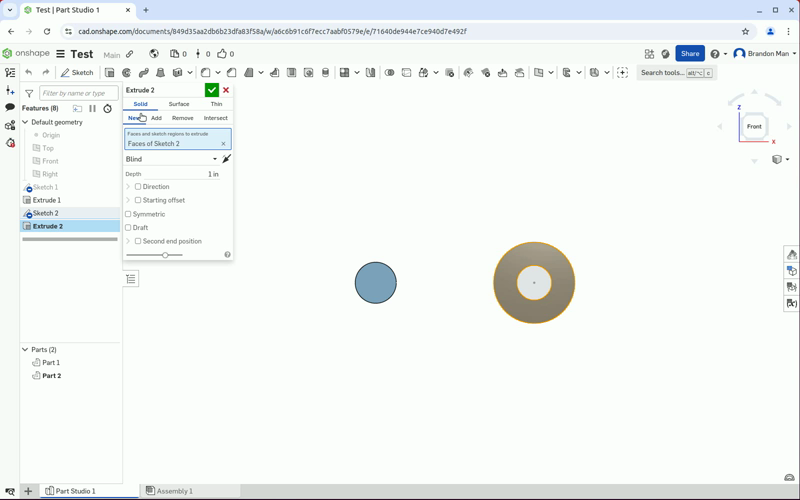
mouse_move(137, 120)
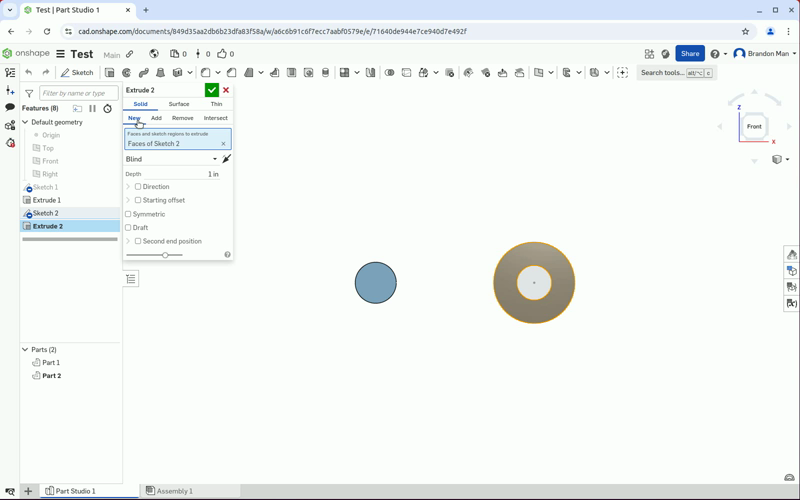
click(137, 120)
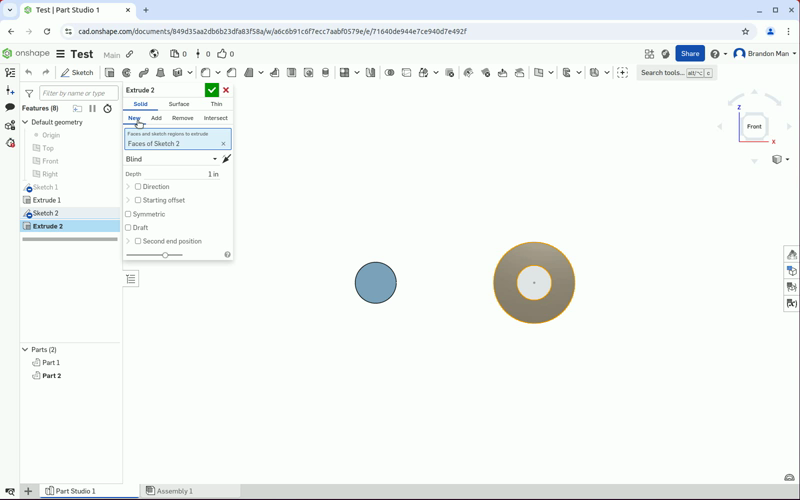
key(tab, 4)
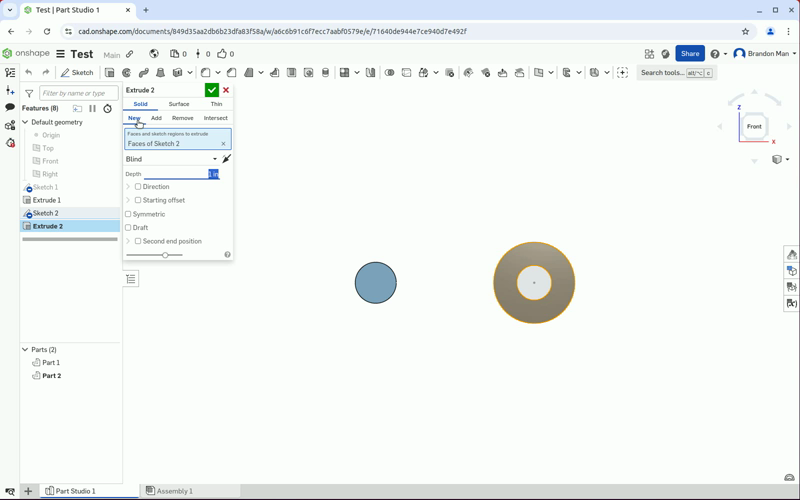
text(9.388)
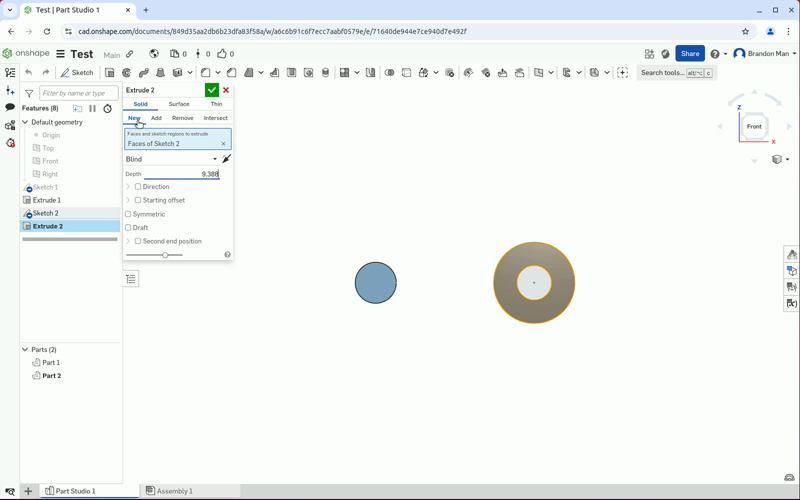
key(enter)
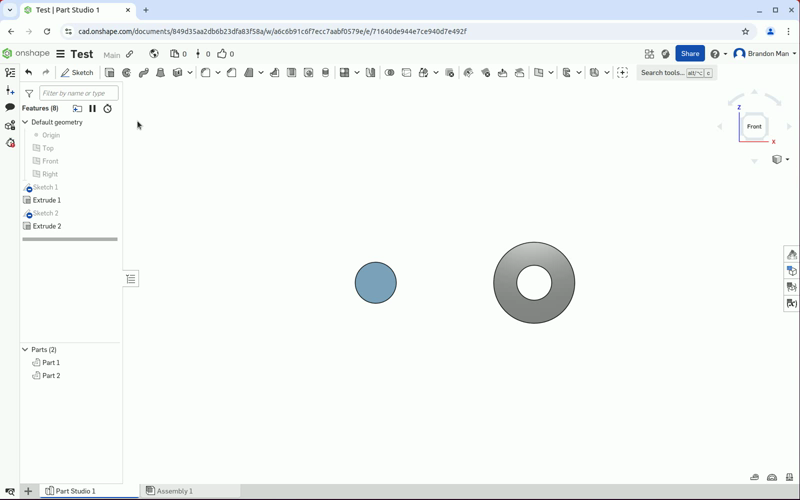
key(shift+h)
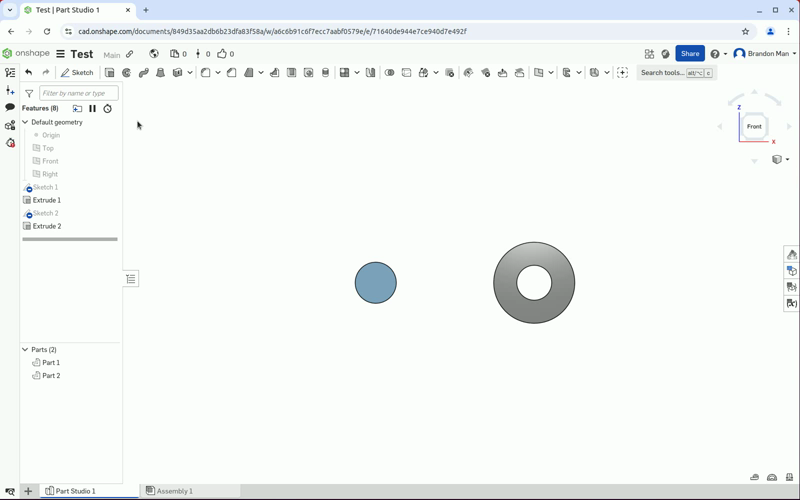
key(shift+h)
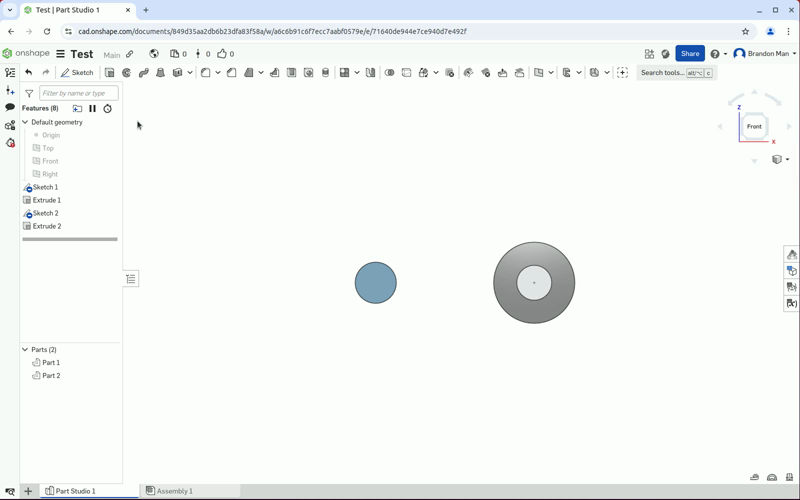
key(shift+7)
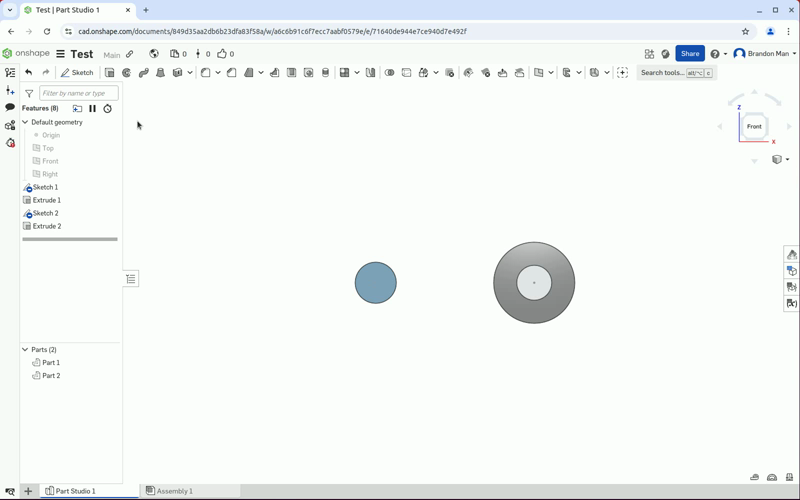
key(left, 2)
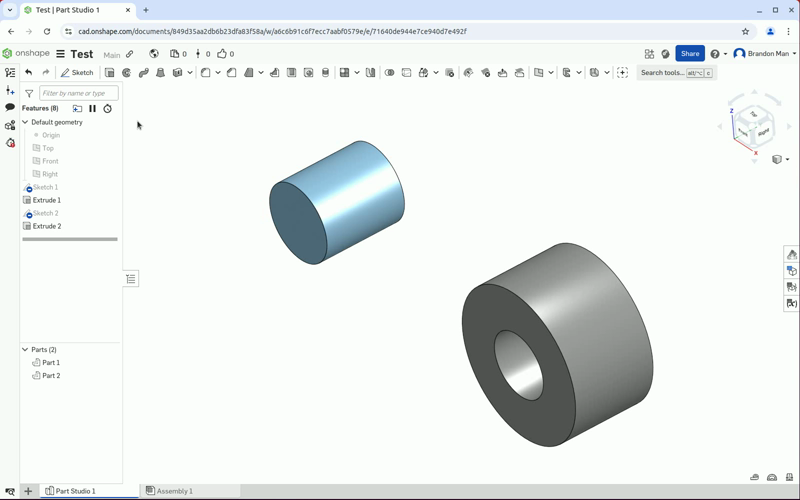
key(down, 2)
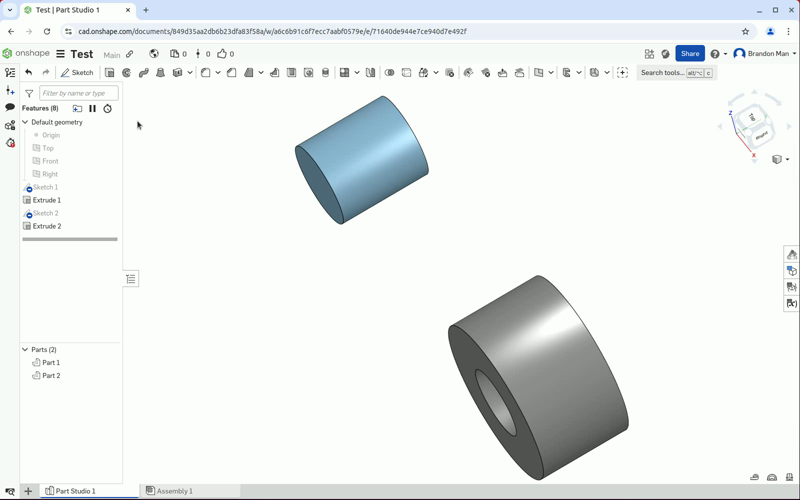
key(up, 2)
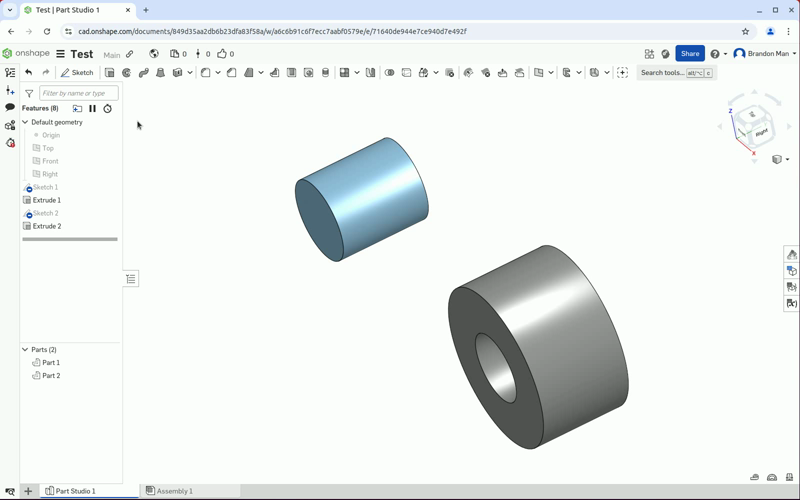
key(right, 2)
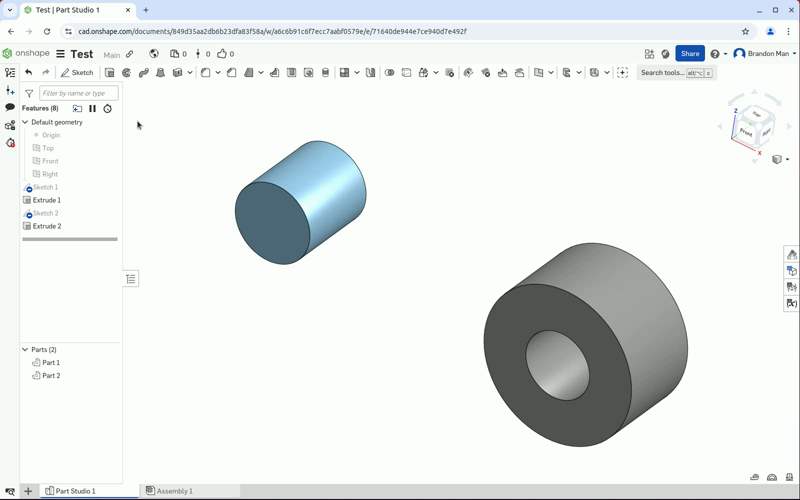
mouse_move(73, 189)
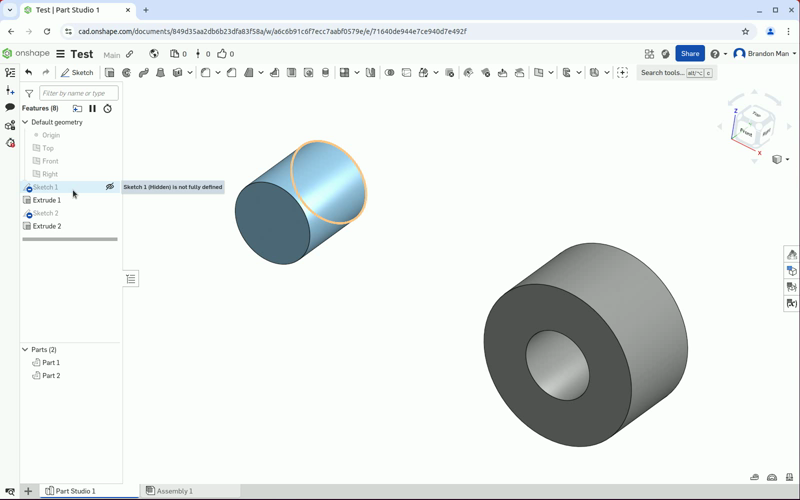
click(73, 189)